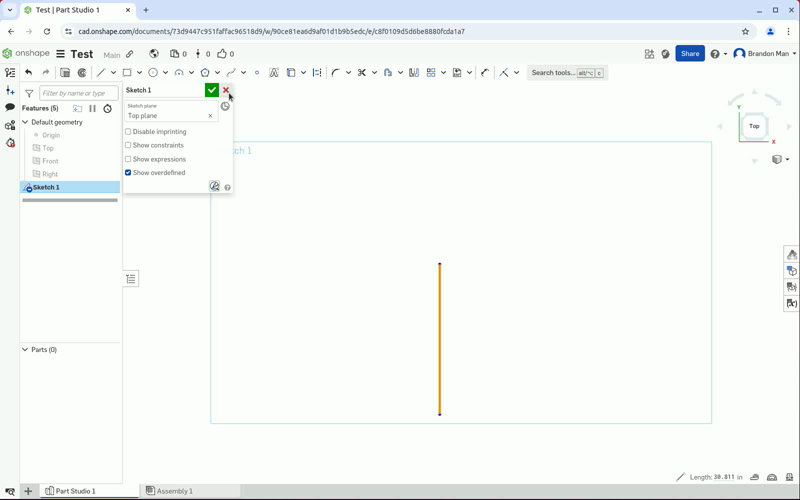
key(shift+h)
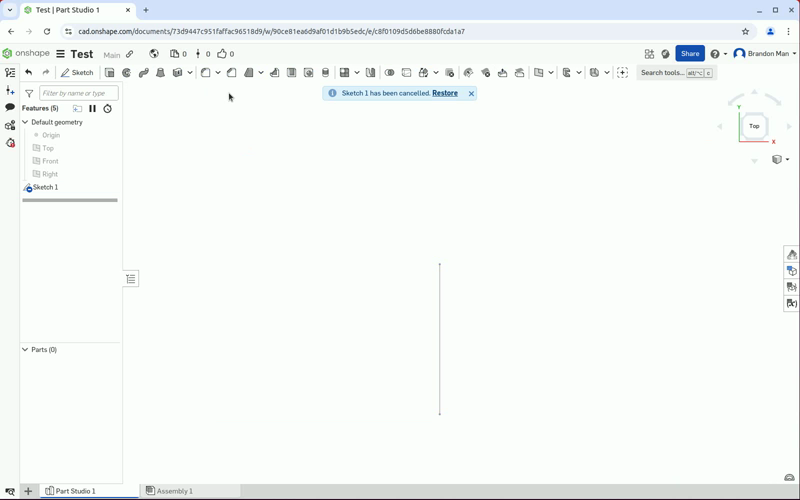
key(shift+s)
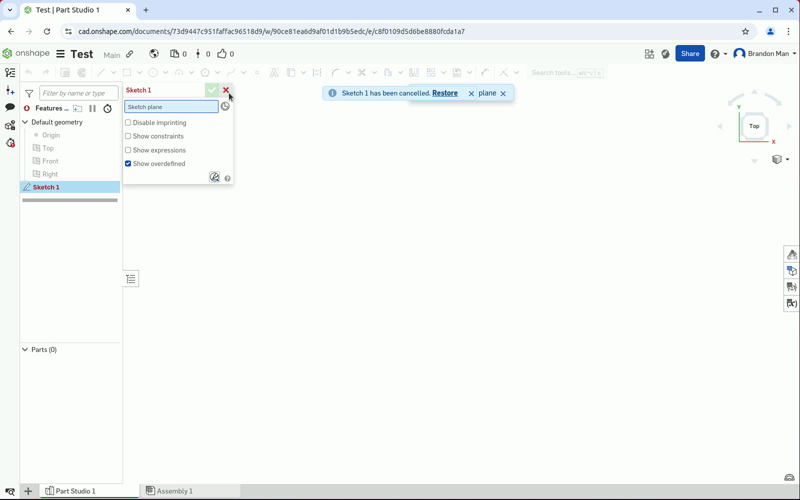
mouse_move(73, 150)
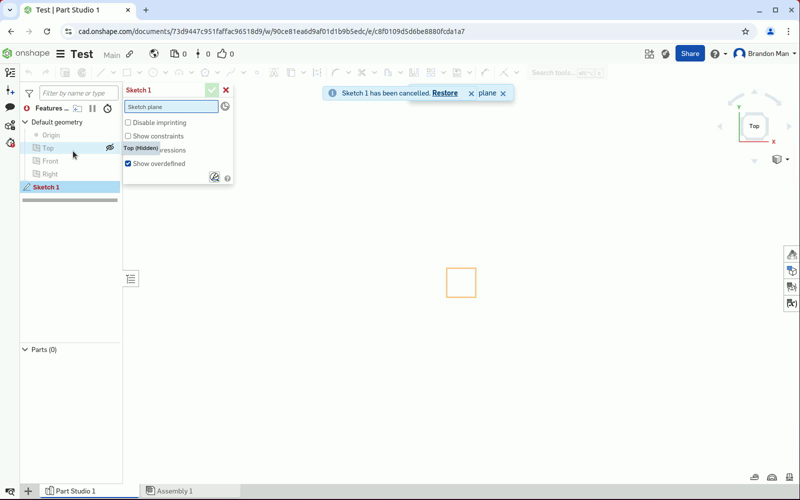
click(73, 150)
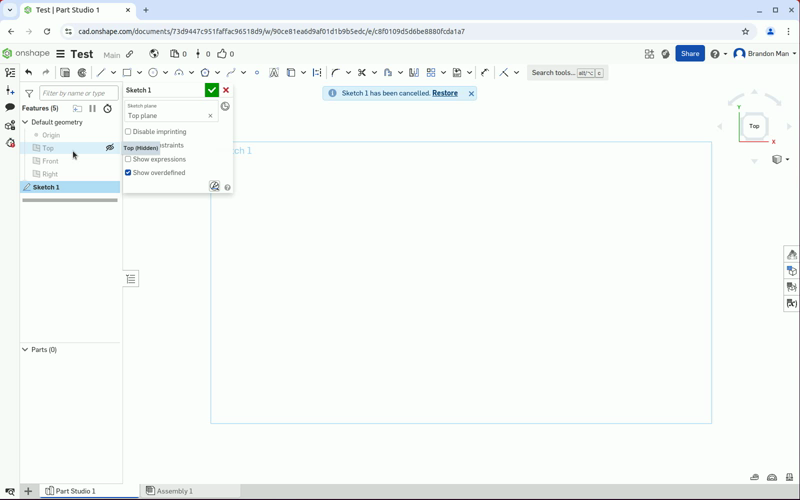
mouse_move(73, 352)
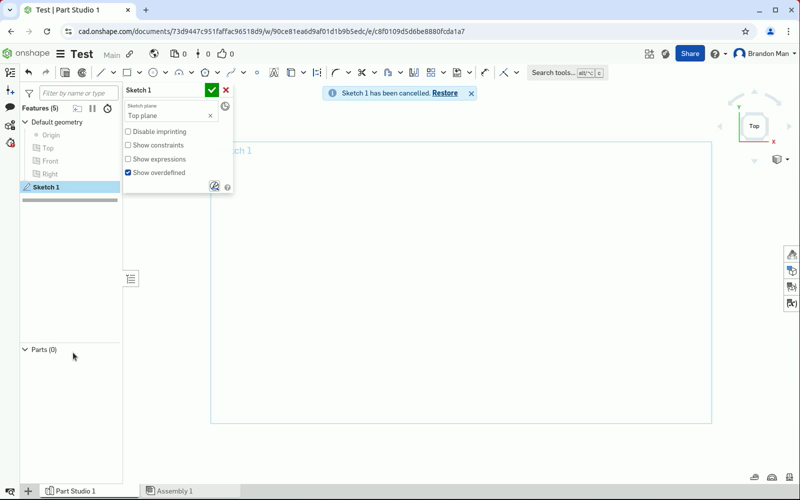
key(y)
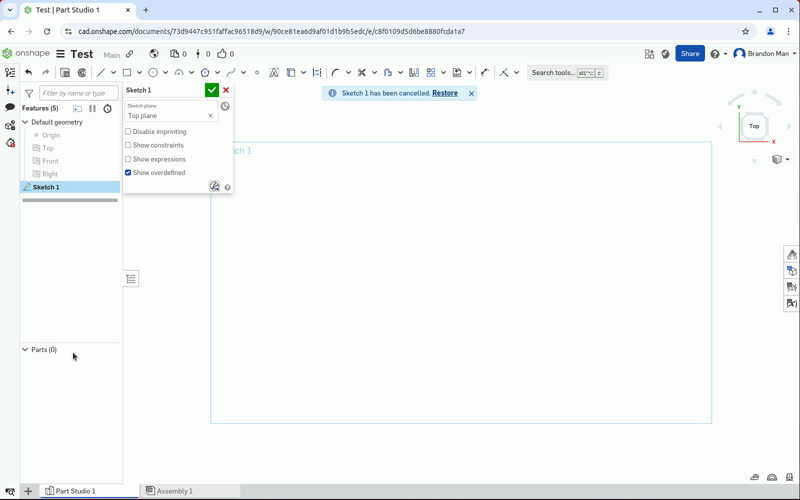
key(c)
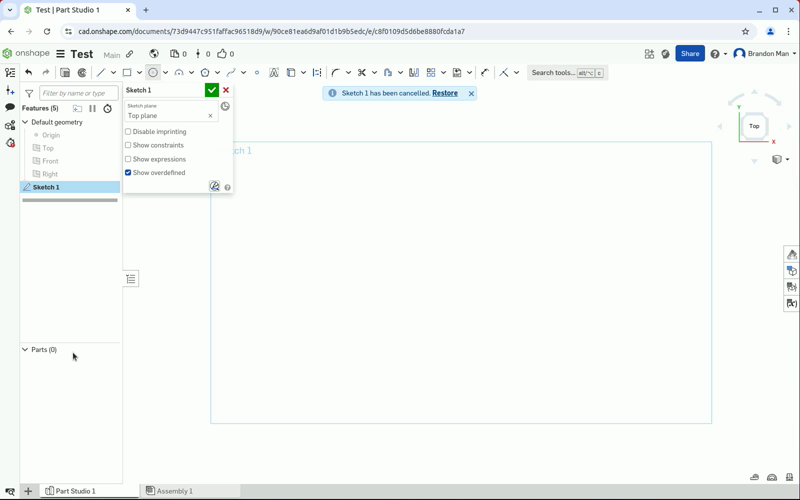
key_down(shift)
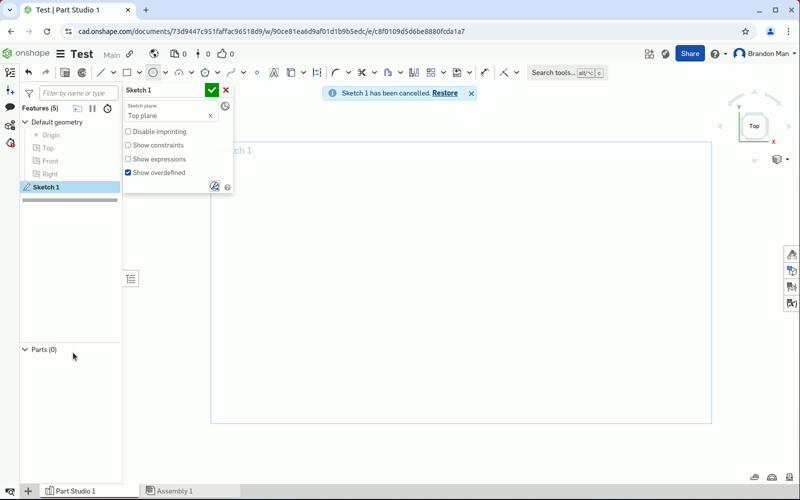
mouse_move(460, 282)
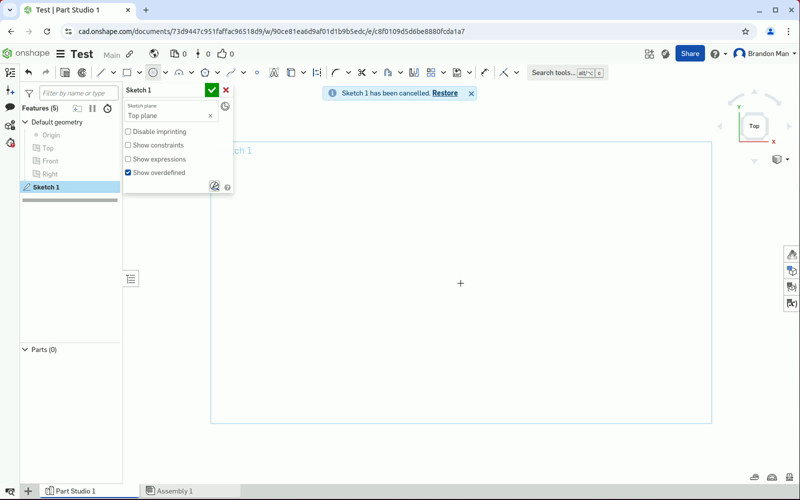
click(460, 282)
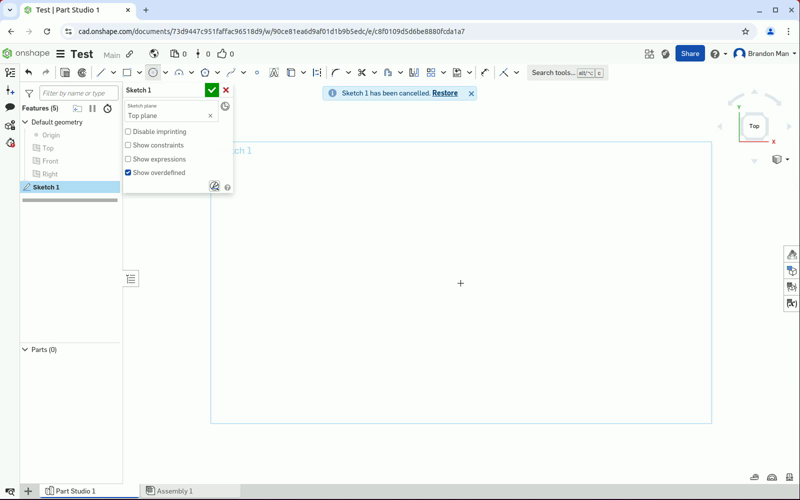
key_up(shift)
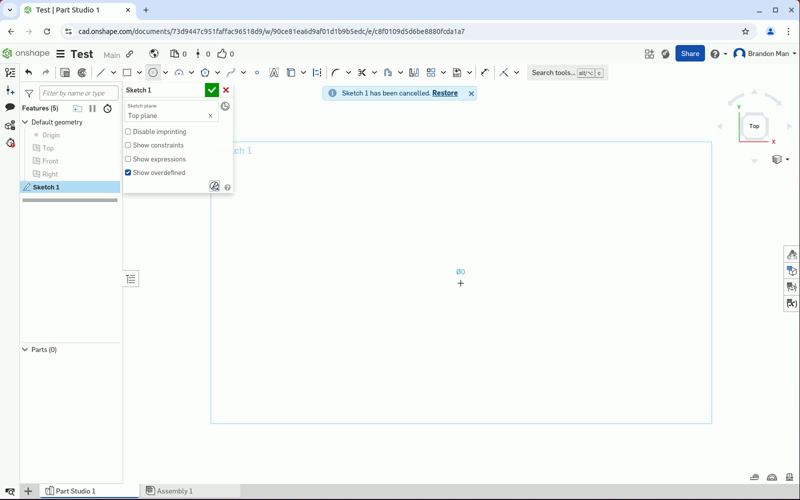
mouse_move(500, 282)
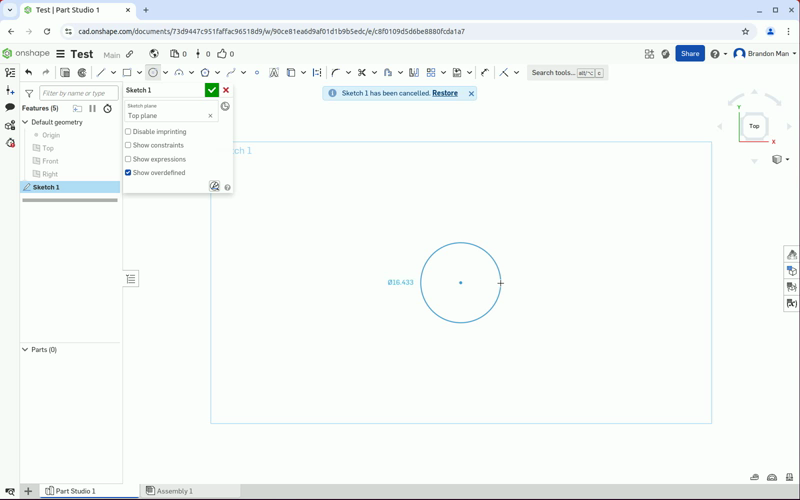
click(500, 282)
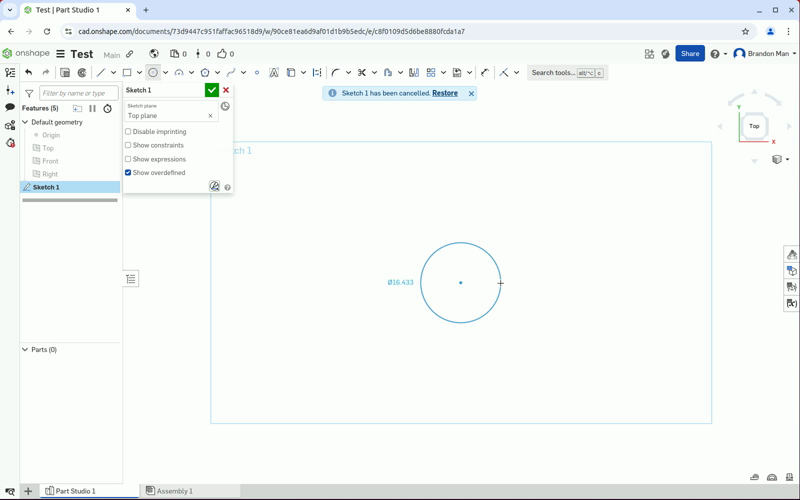
key(esc)
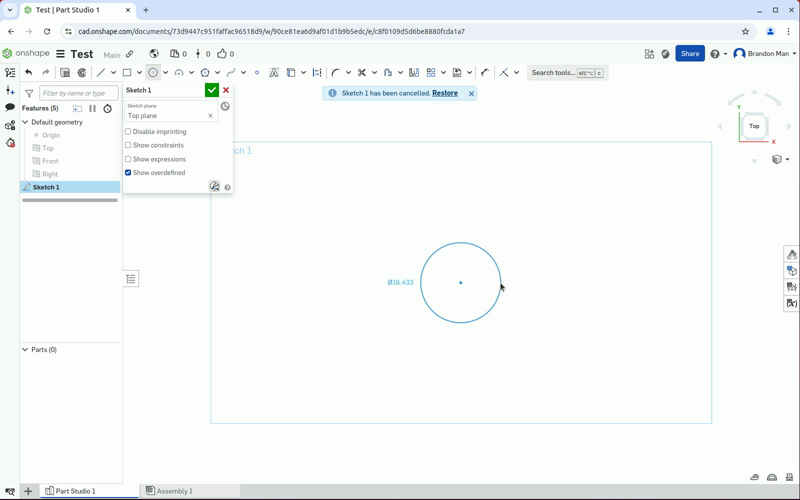
key(c)
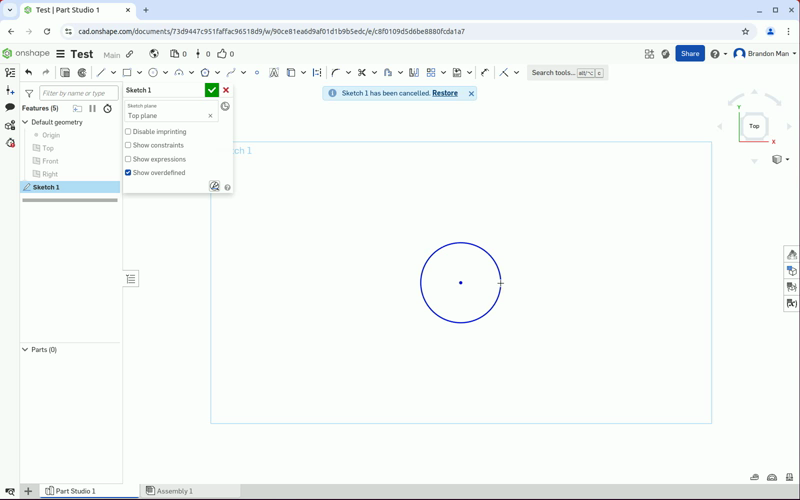
key_down(shift)
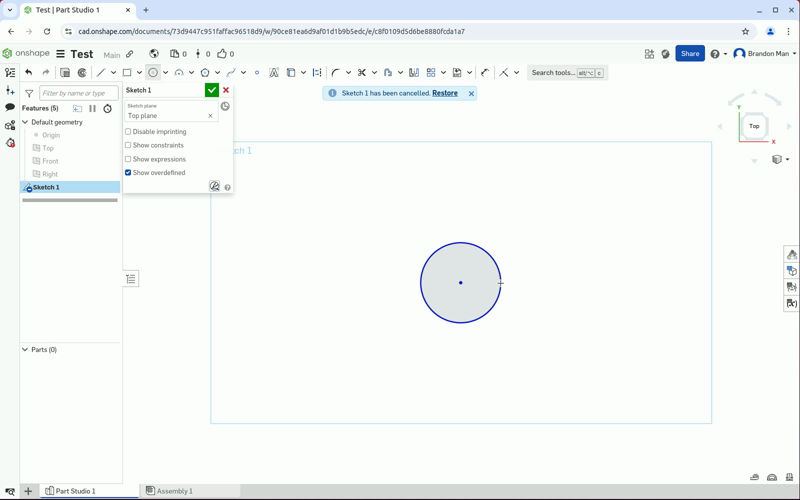
mouse_move(460, 282)
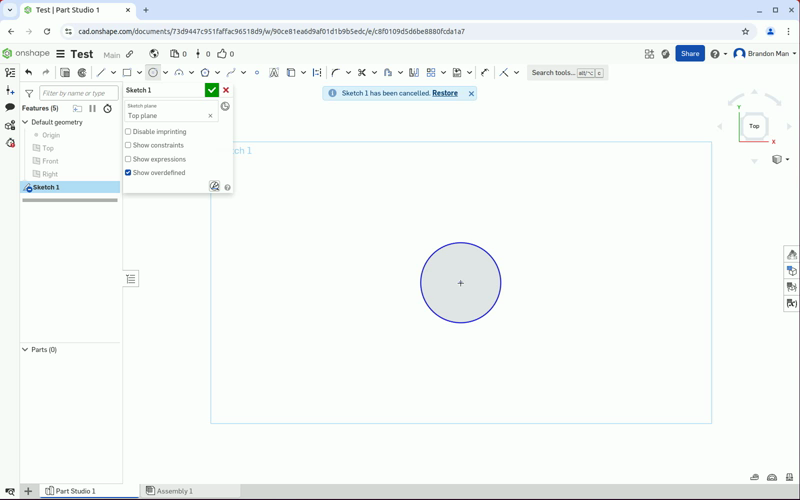
click(460, 282)
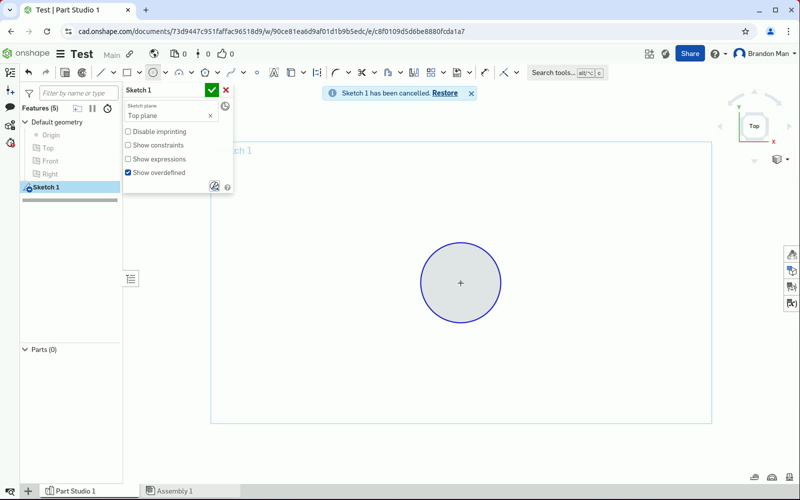
key_up(shift)
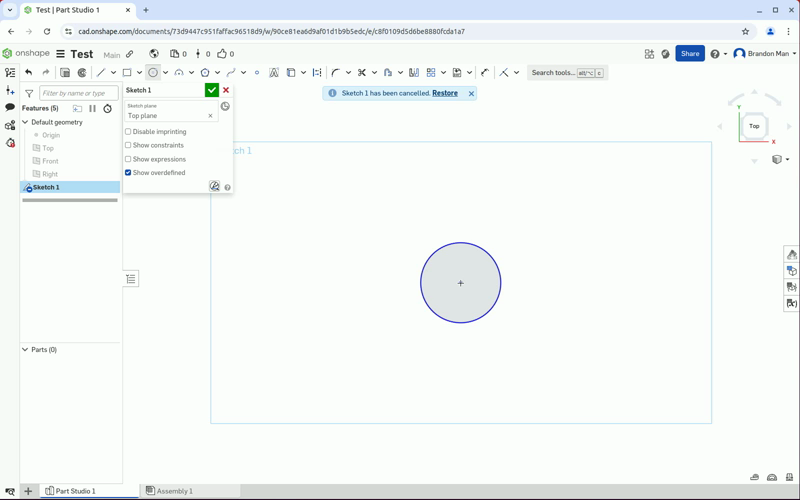
mouse_move(494, 282)
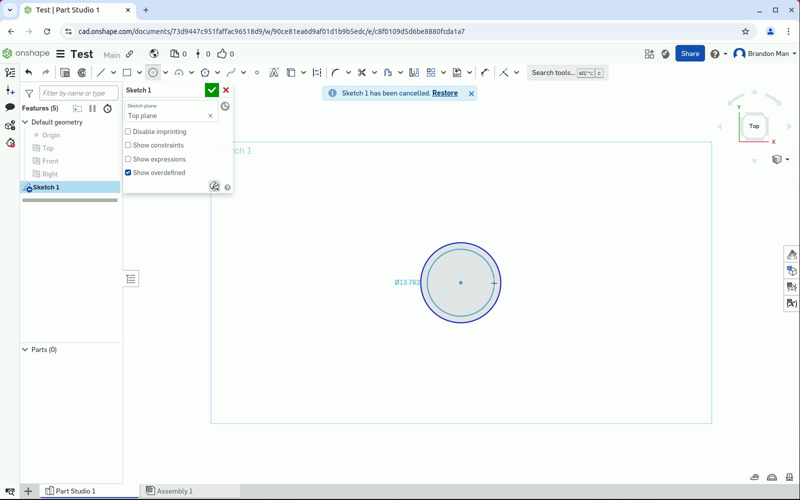
click(494, 282)
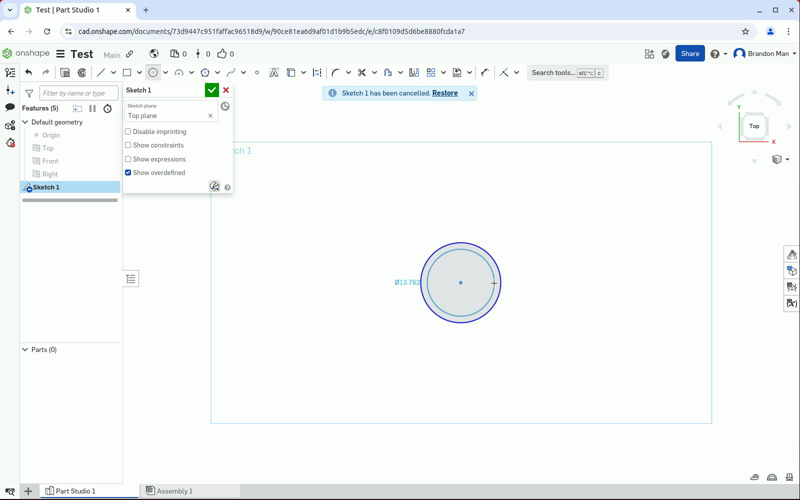
key(esc)
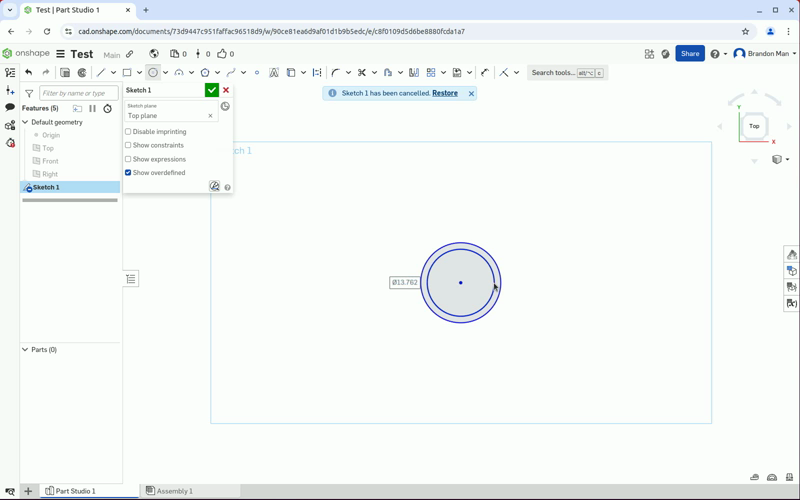
mouse_move(437, 256)
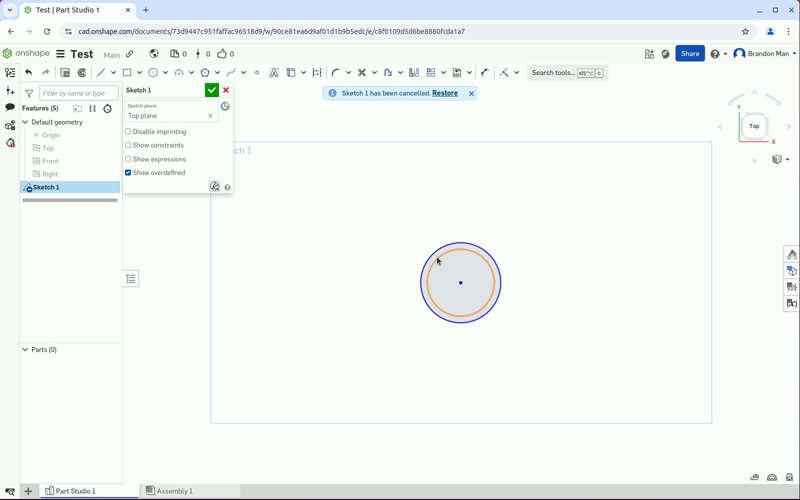
scroll(6)
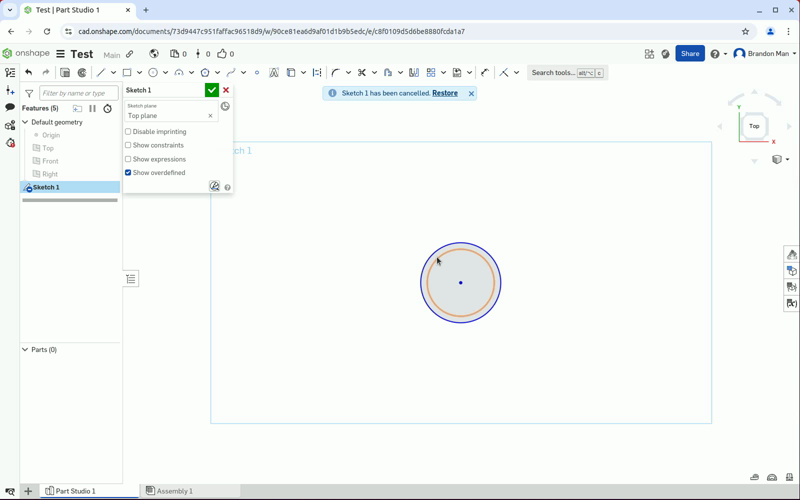
scroll(6)
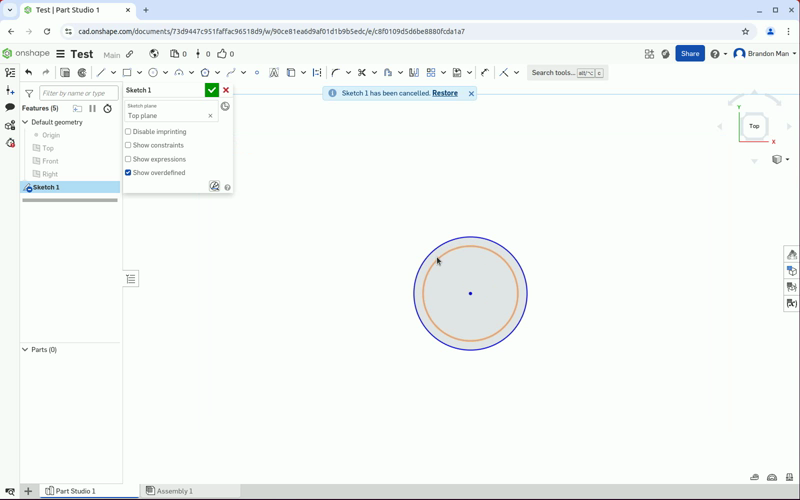
scroll(6)
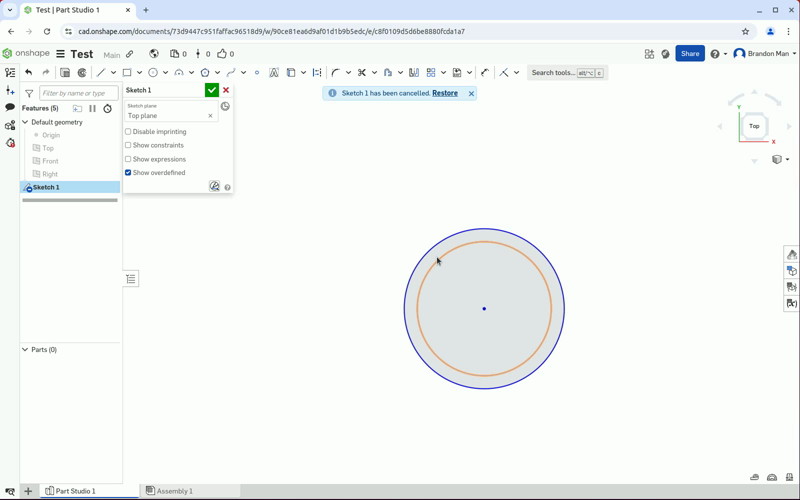
scroll(6)
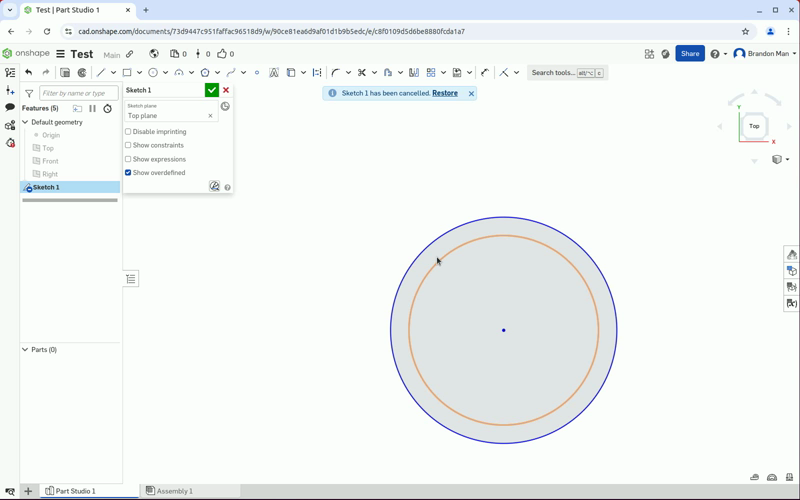
scroll(6)
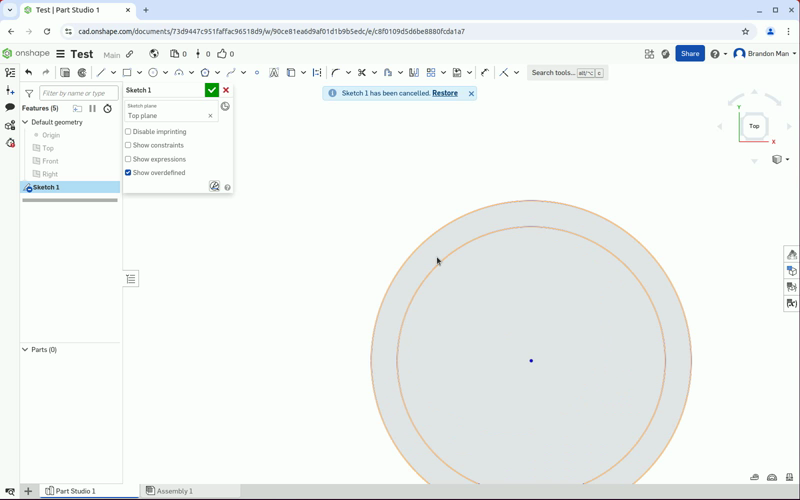
scroll(6)
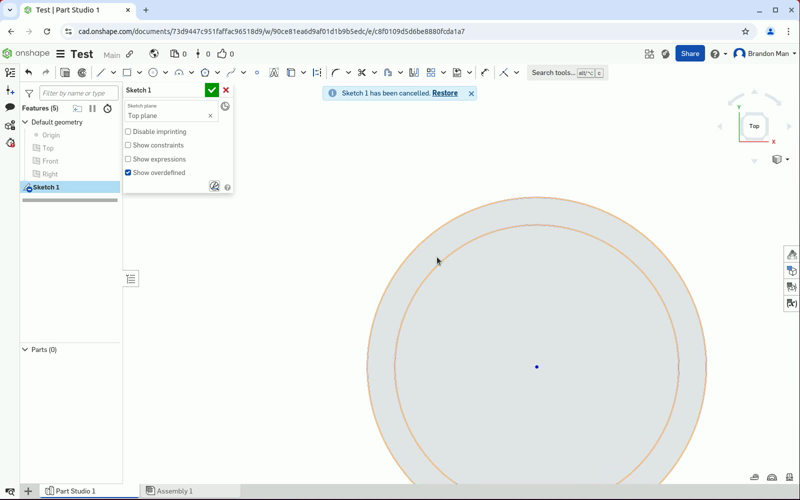
scroll(6)
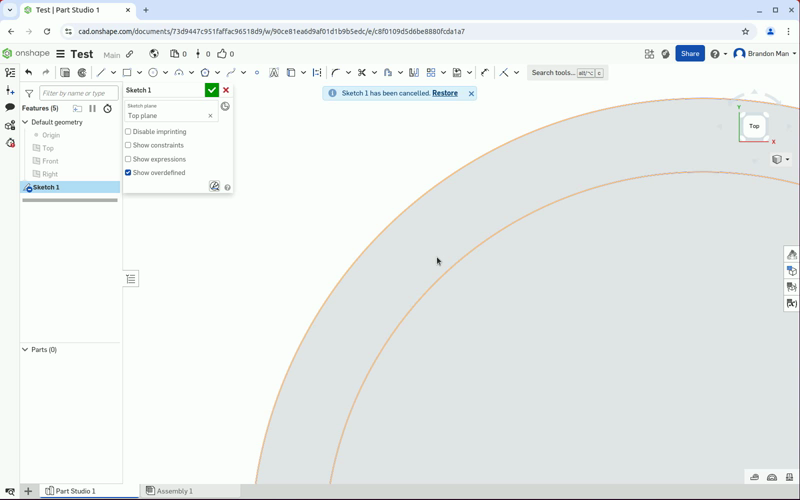
click(437, 256)
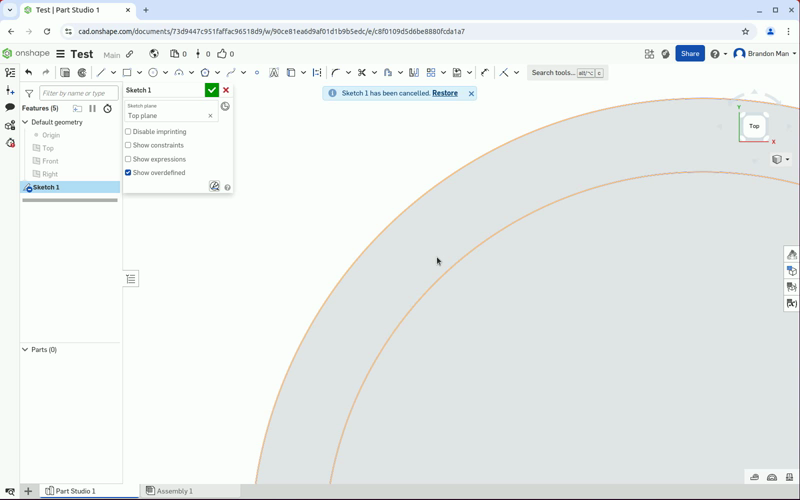
scroll(-6)
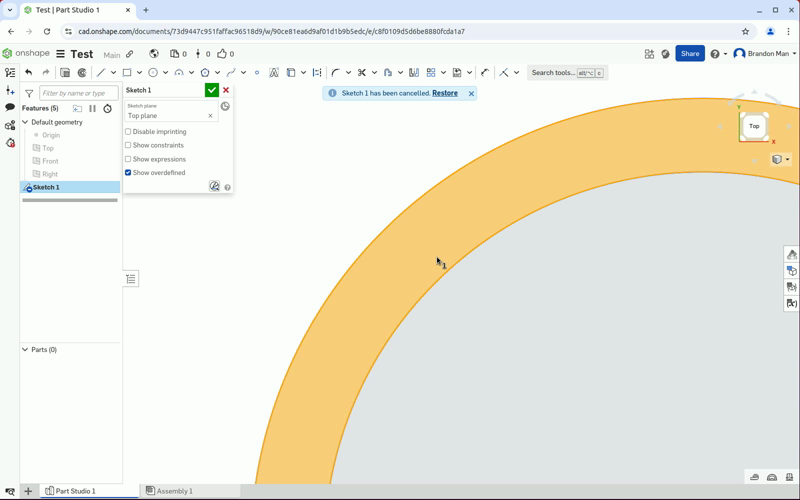
scroll(-6)
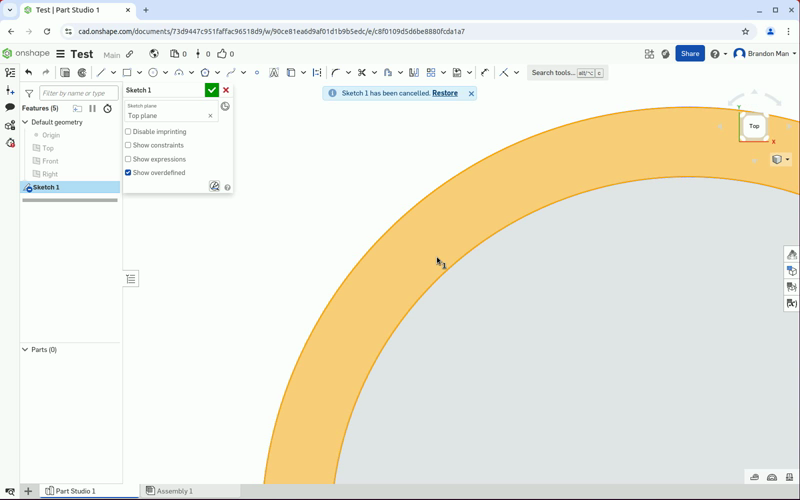
scroll(-6)
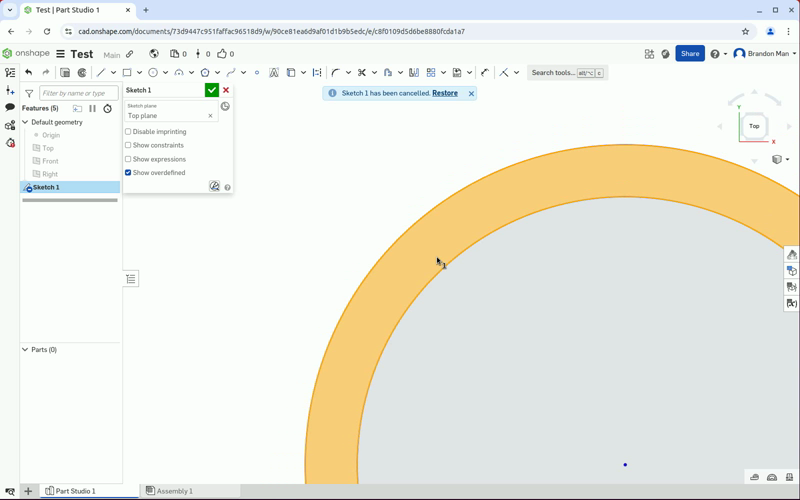
scroll(-6)
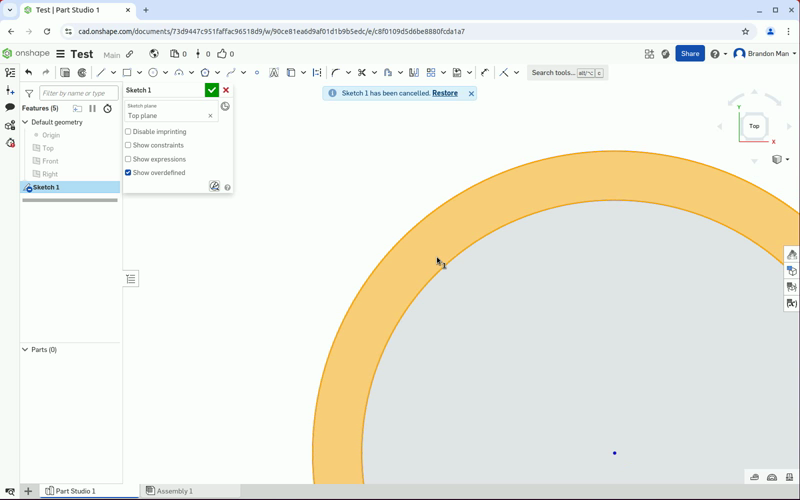
scroll(-6)
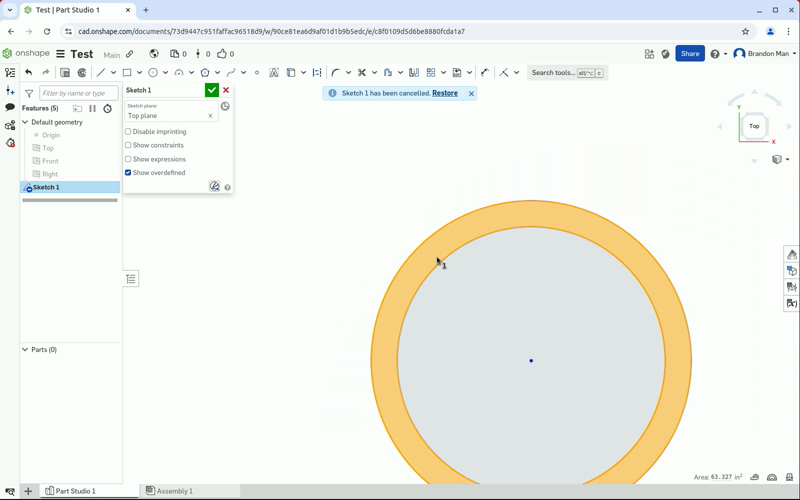
scroll(-6)
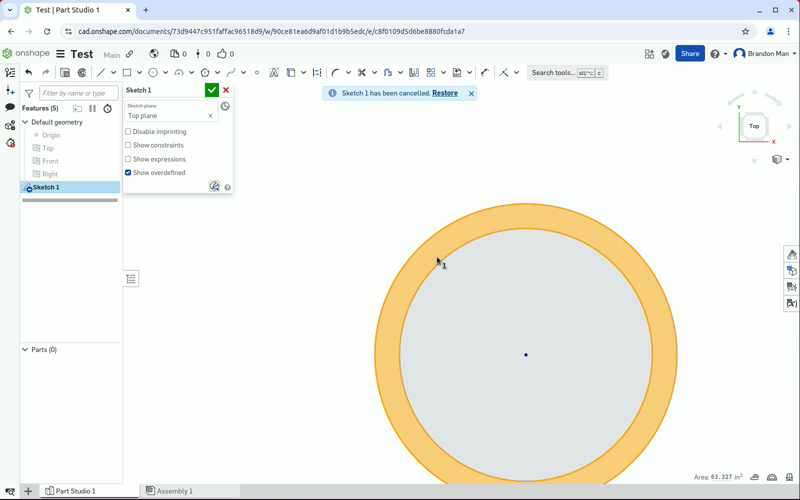
scroll(-6)
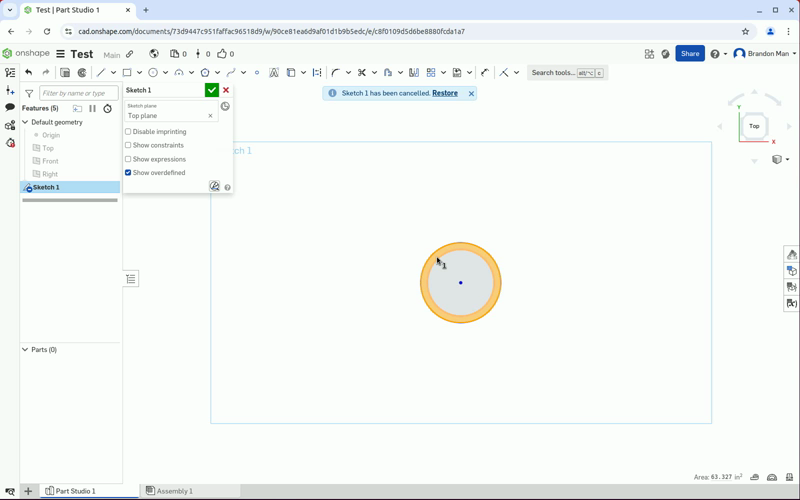
mouse_move(73, 352)
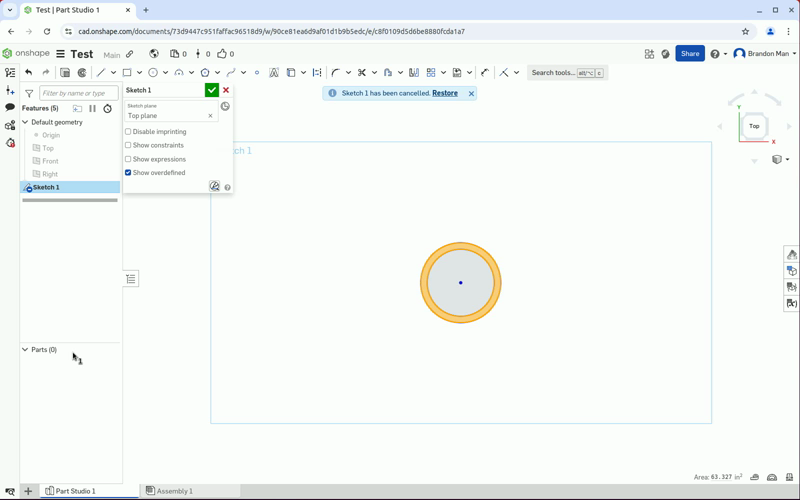
key(shift+y)
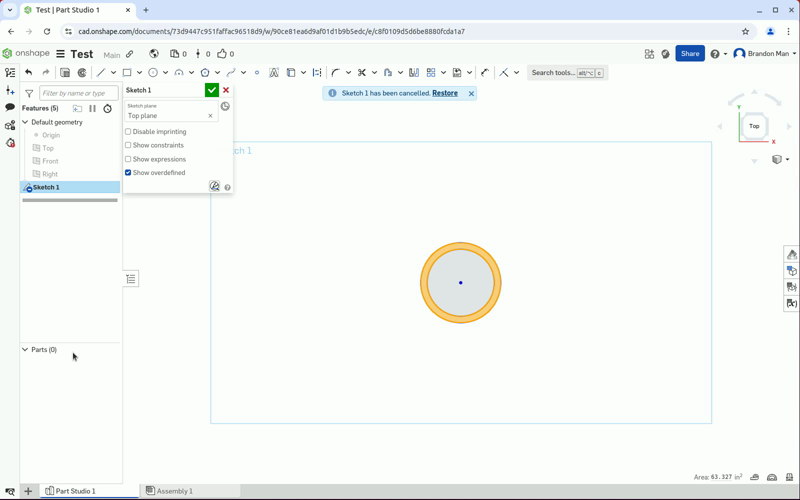
key(shift+e)
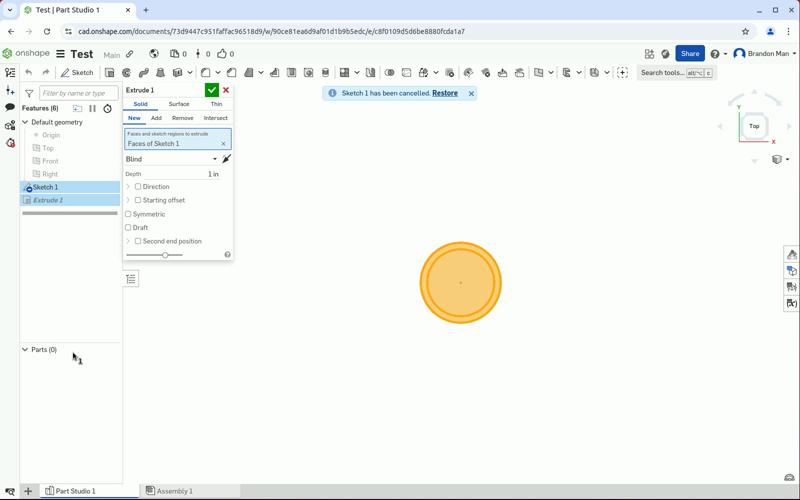
mouse_move(143, 106)
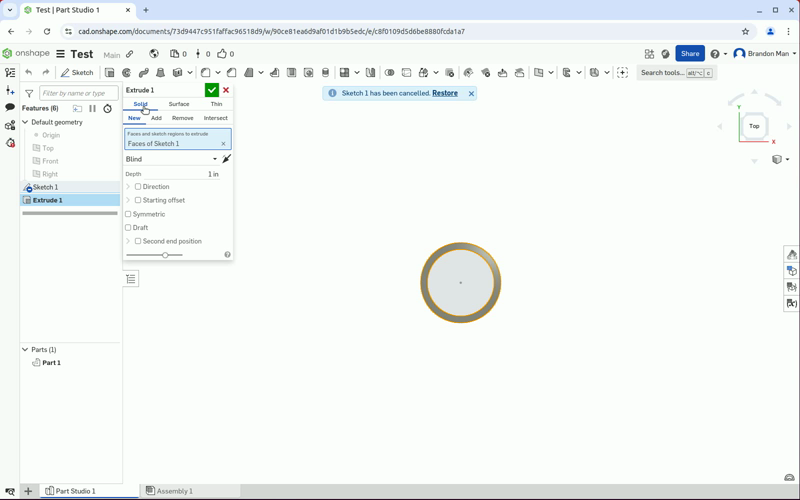
click(143, 106)
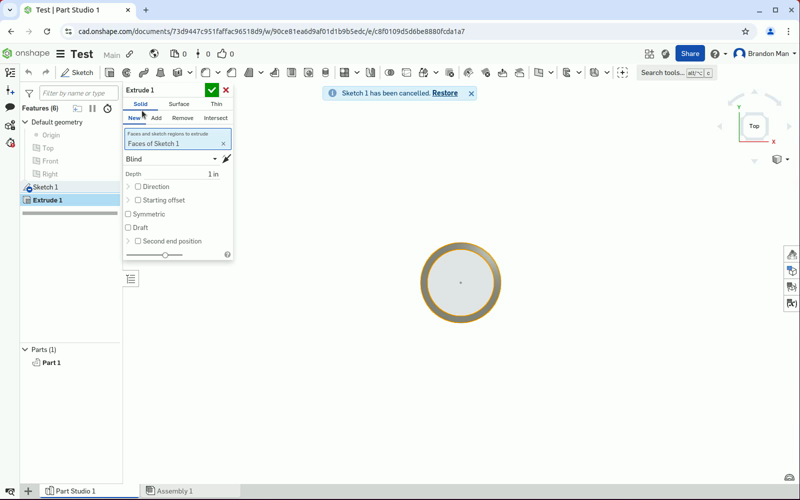
mouse_move(137, 120)
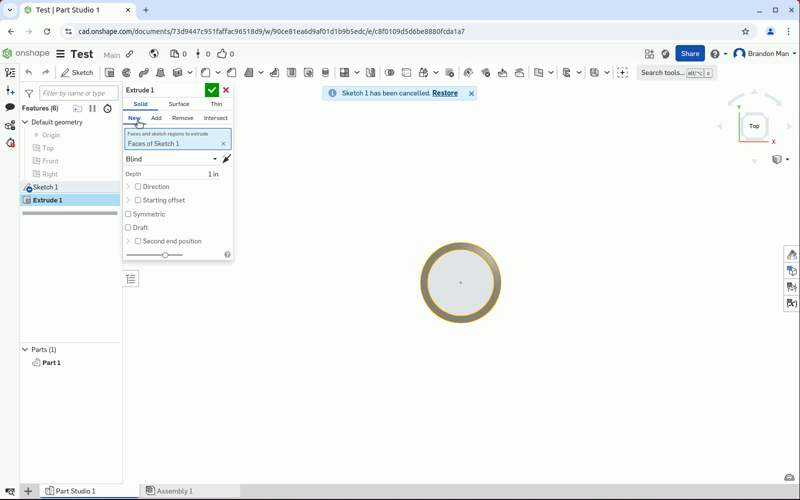
click(137, 120)
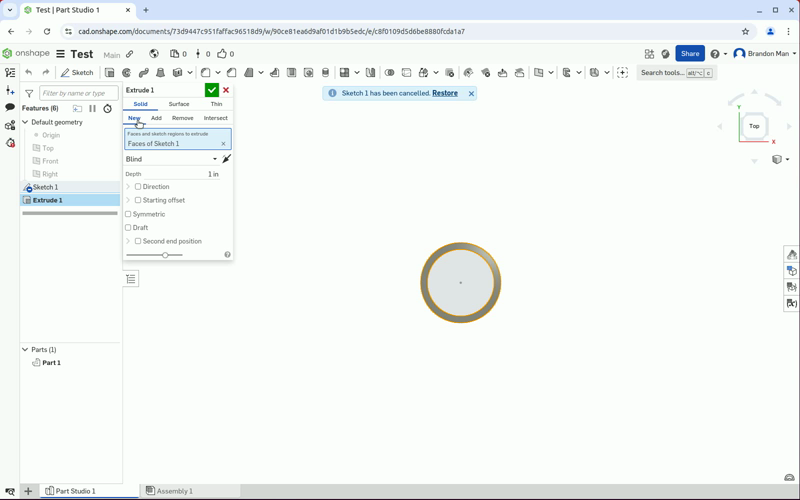
key(tab, 4)
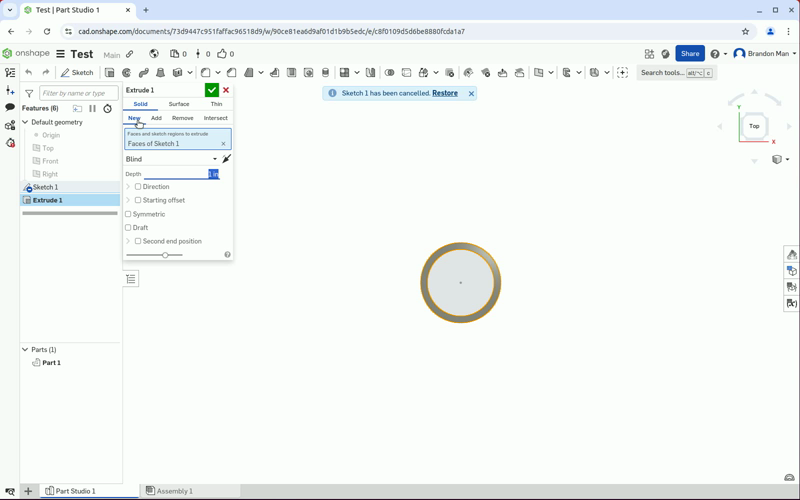
text(23.108)
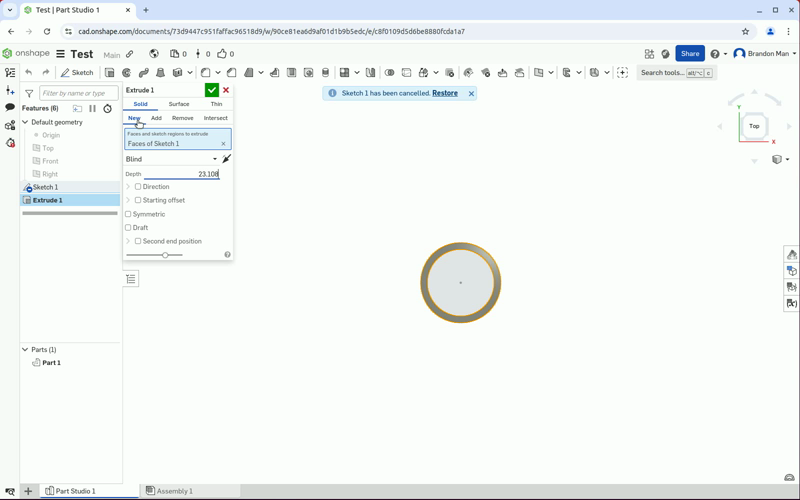
key(enter)
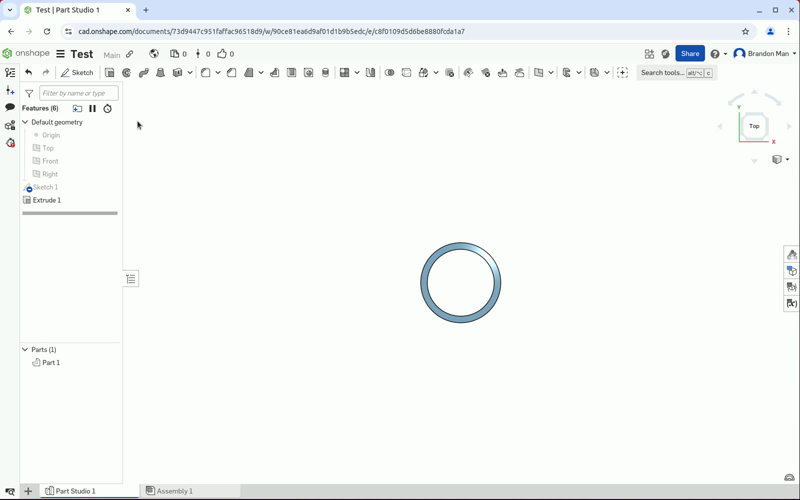
key(shift+h)
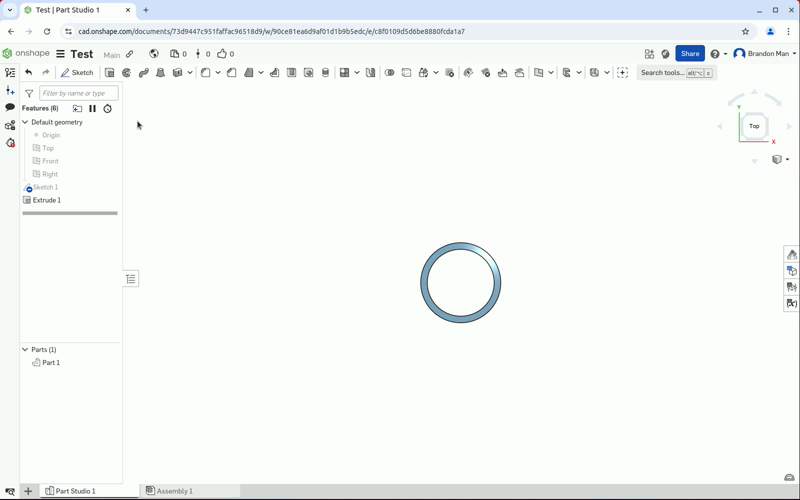
key(shift+h)
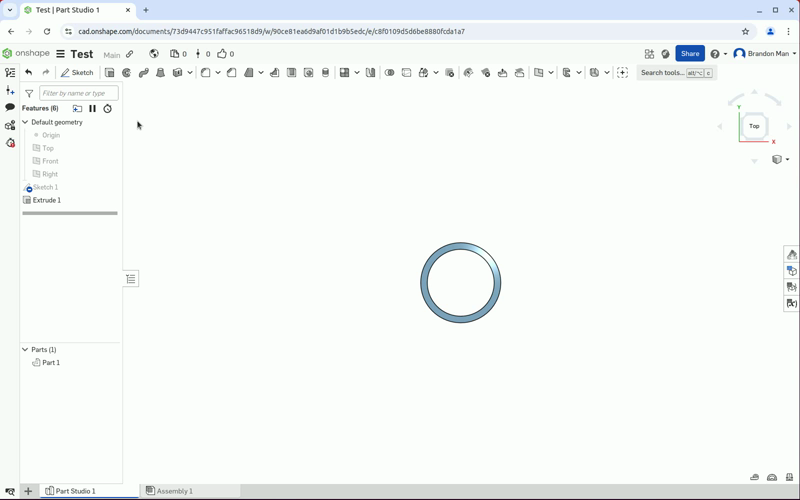
mouse_move(73, 189)
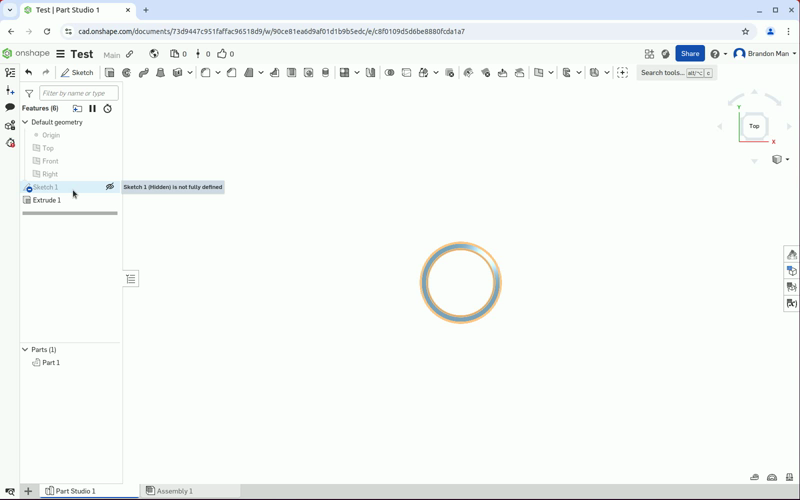
click(73, 189)
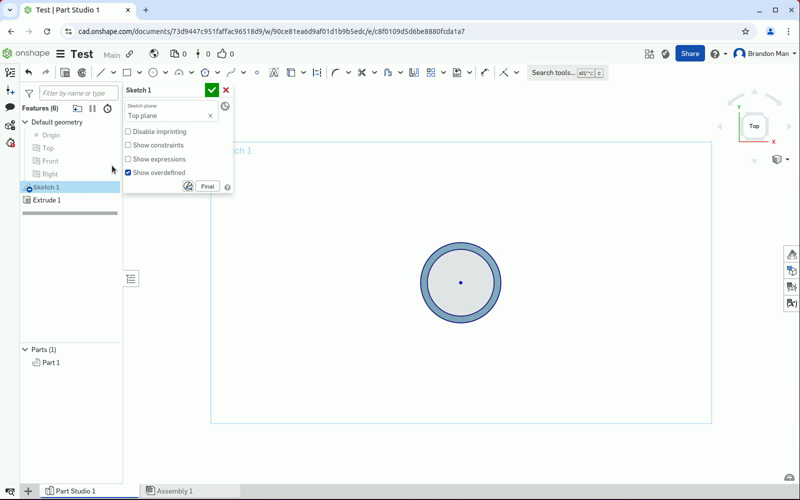
mouse_move(229, 92)
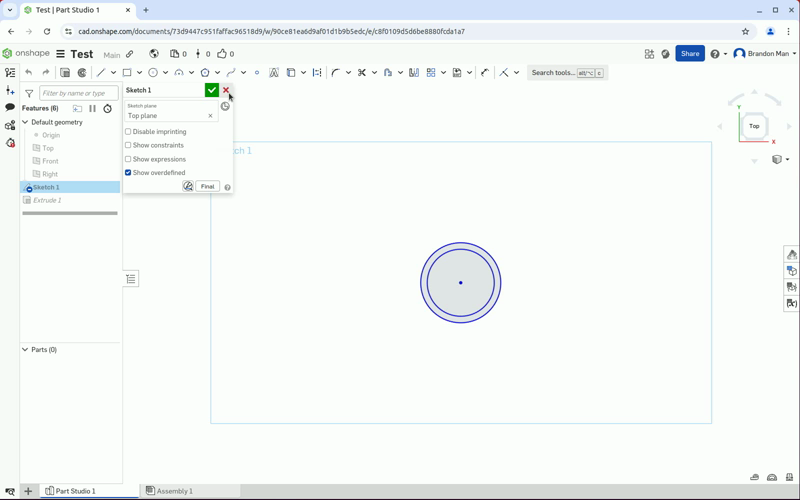
click(229, 92)
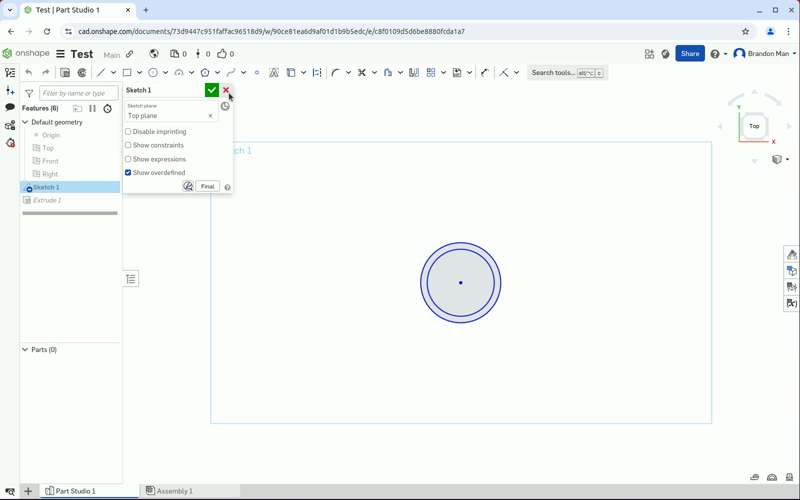
key(shift+s)
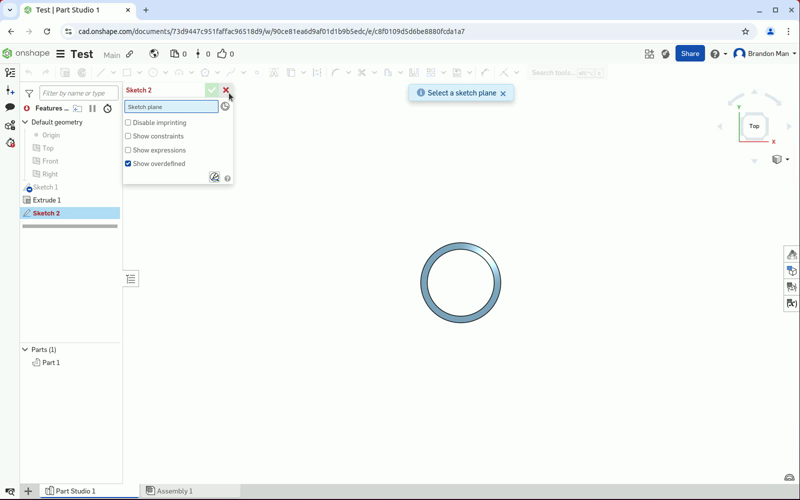
mouse_move(73, 150)
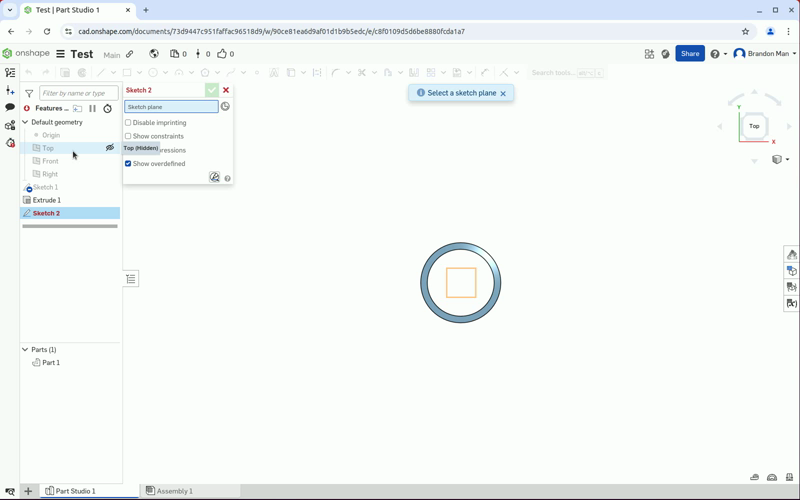
click(73, 150)
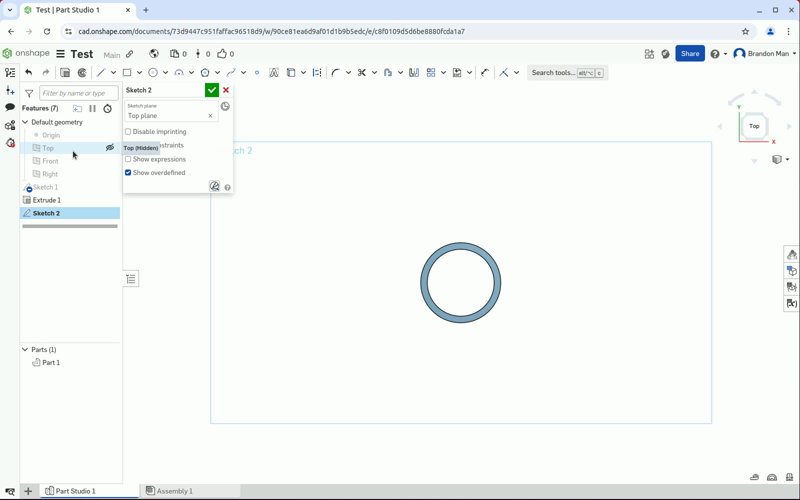
mouse_move(73, 352)
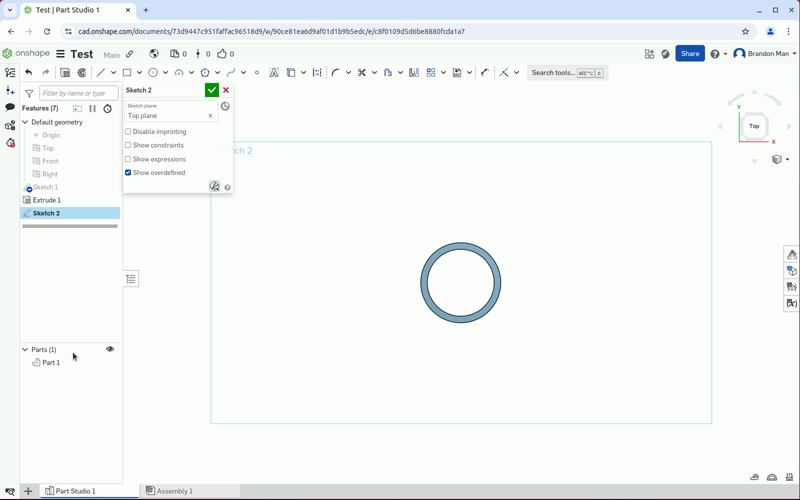
key(y)
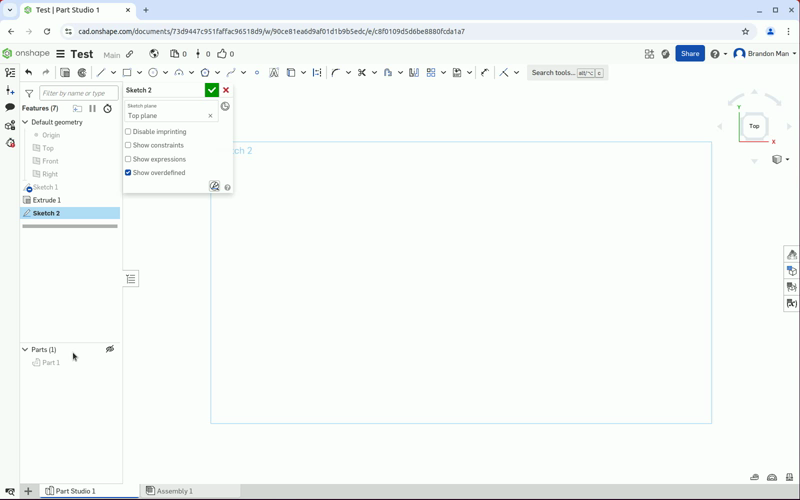
key(c)
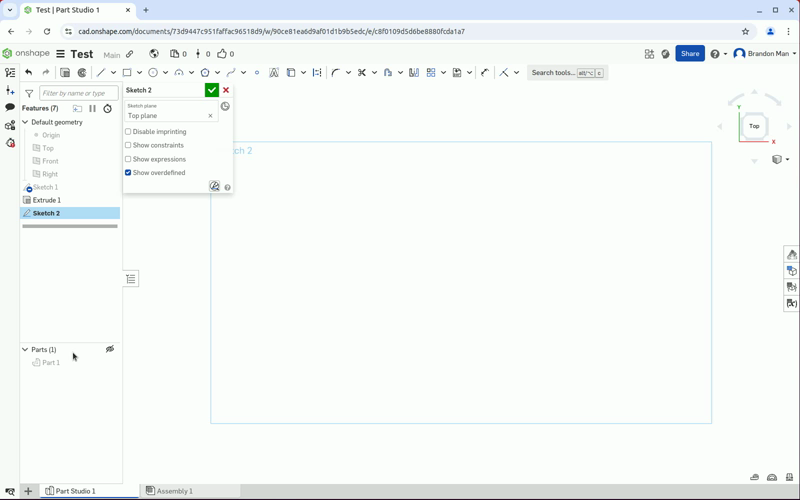
key_down(shift)
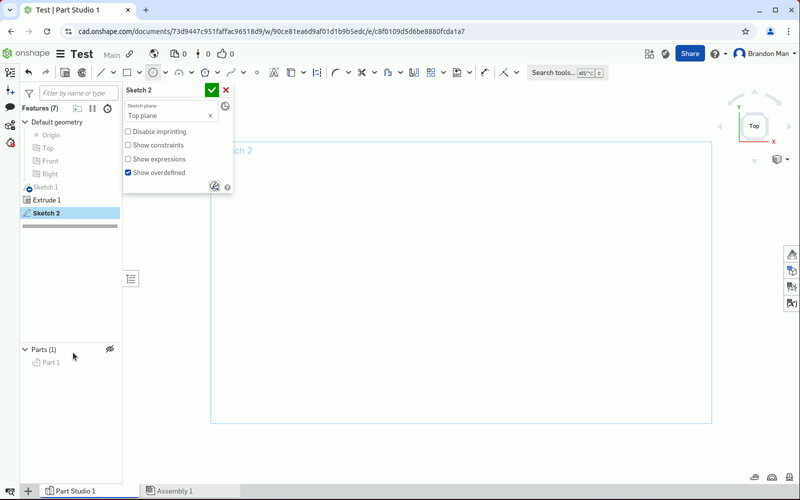
mouse_move(460, 282)
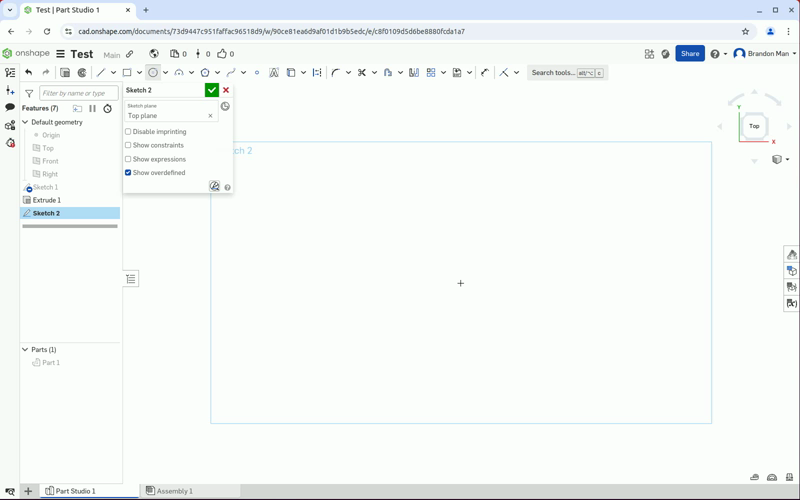
click(460, 282)
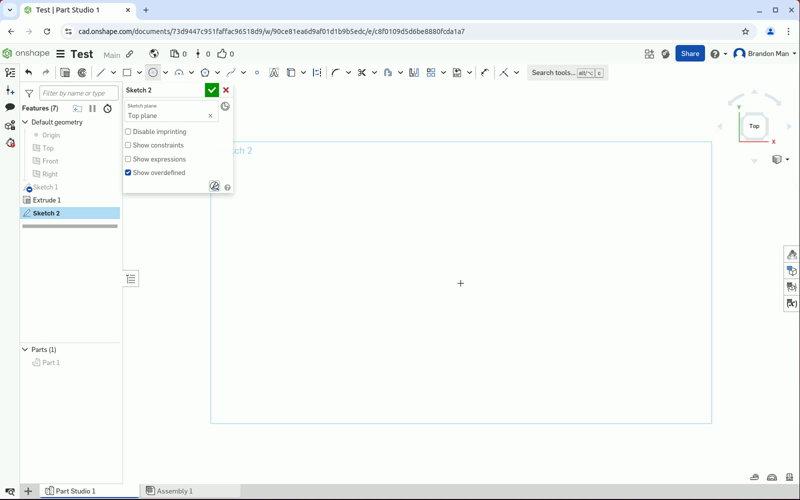
key_up(shift)
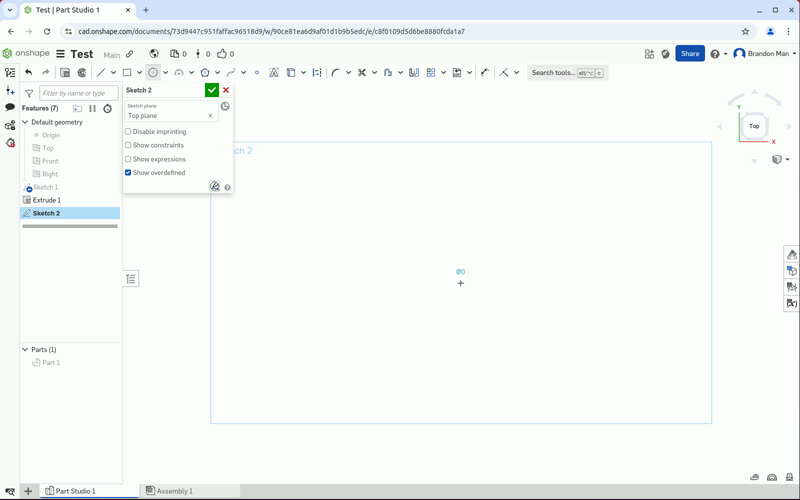
mouse_move(500, 282)
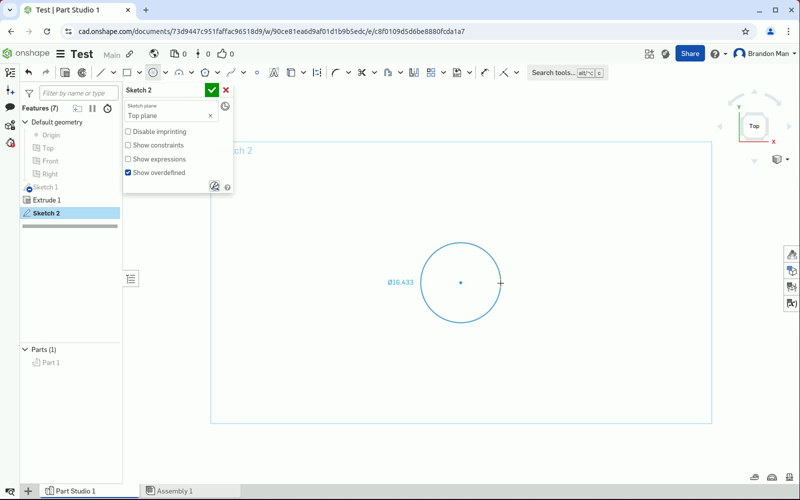
click(500, 282)
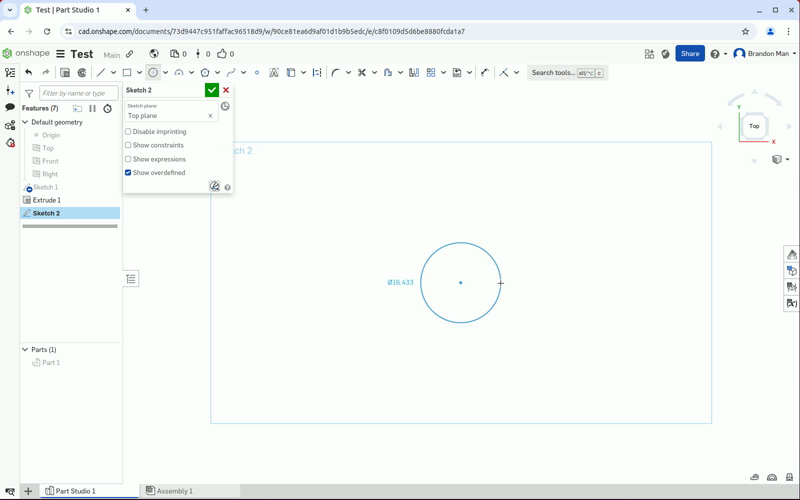
key(esc)
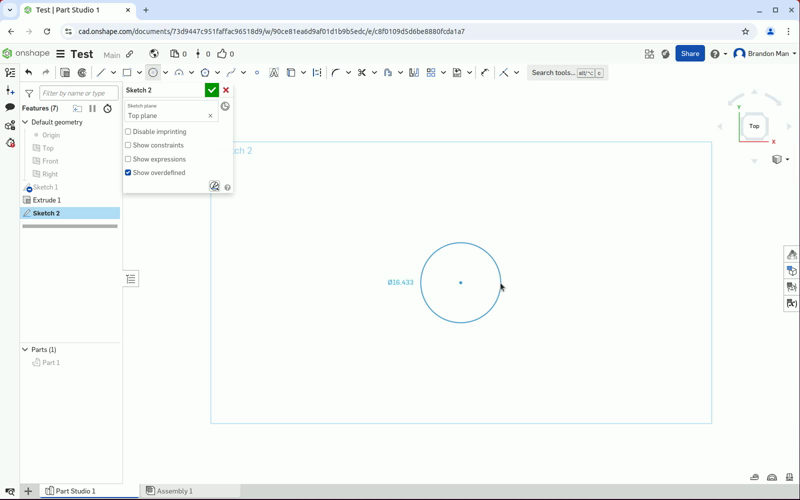
key(c)
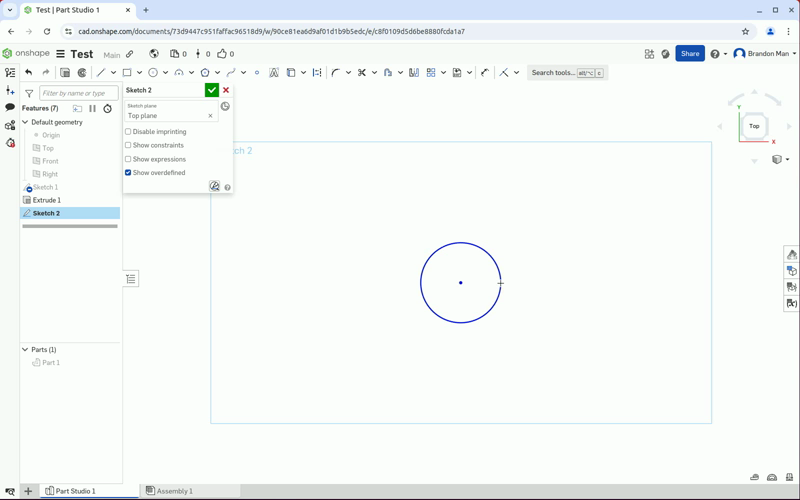
key_down(shift)
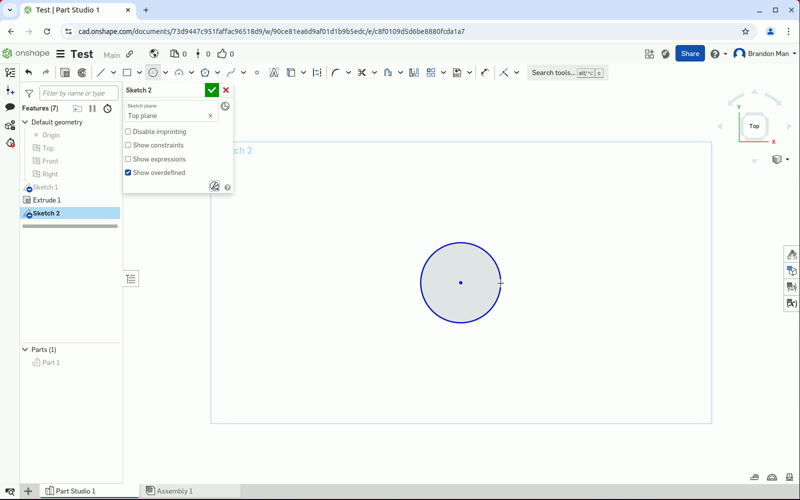
mouse_move(460, 282)
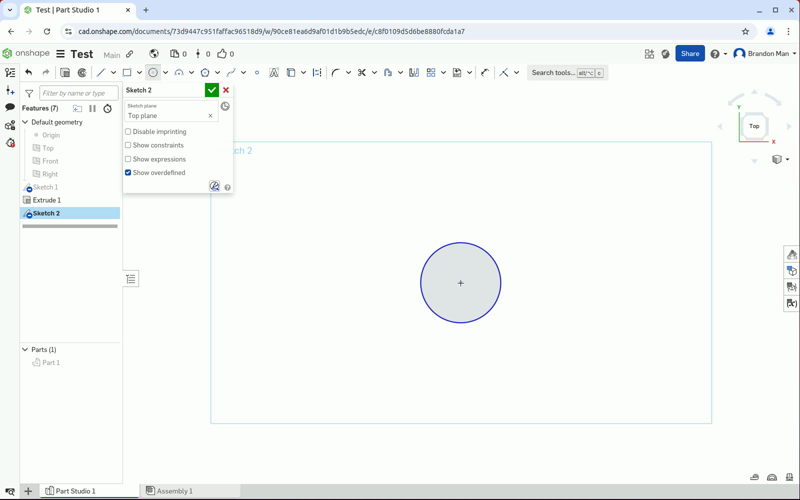
click(460, 282)
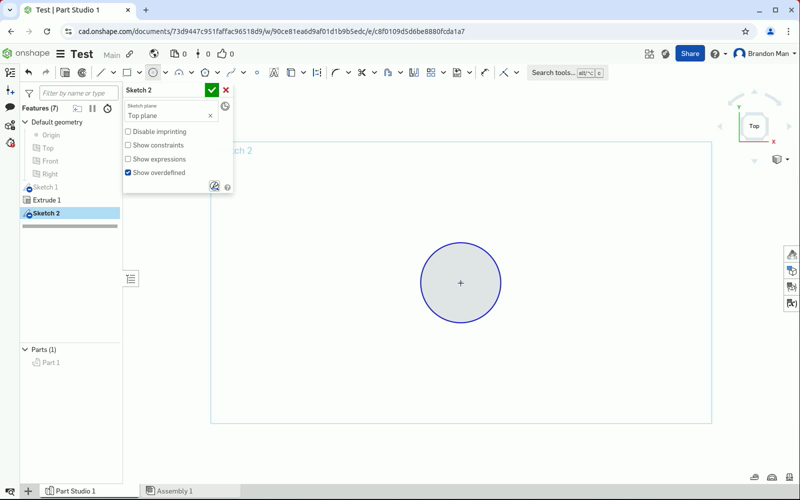
key_up(shift)
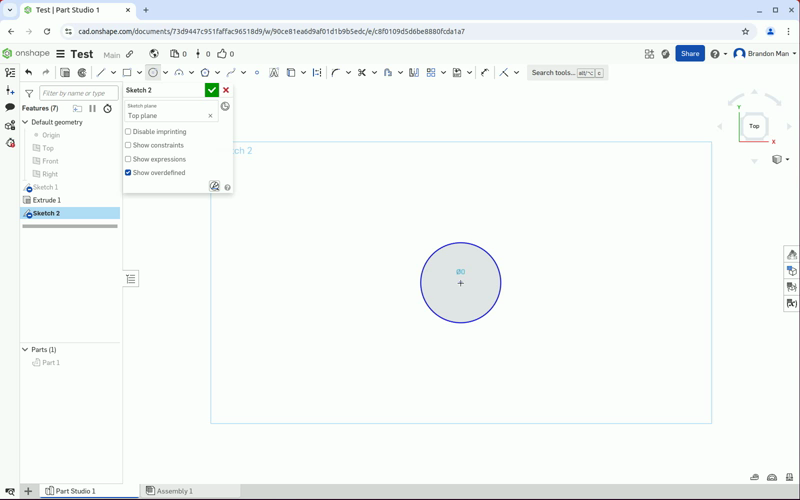
mouse_move(494, 282)
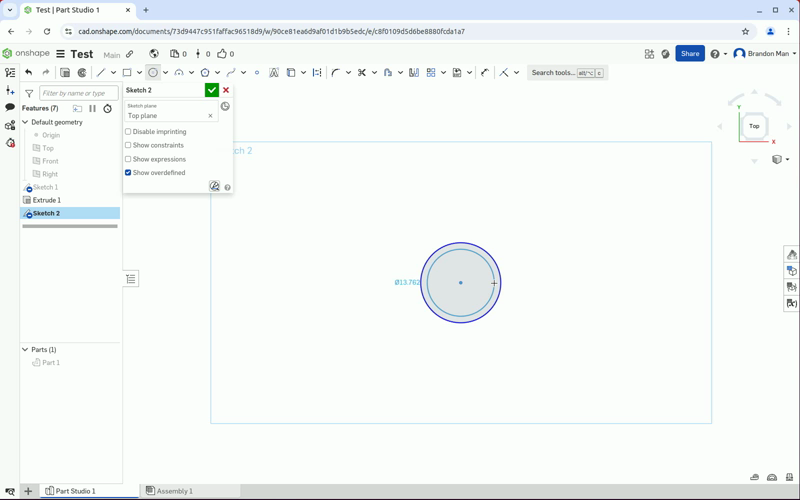
click(494, 282)
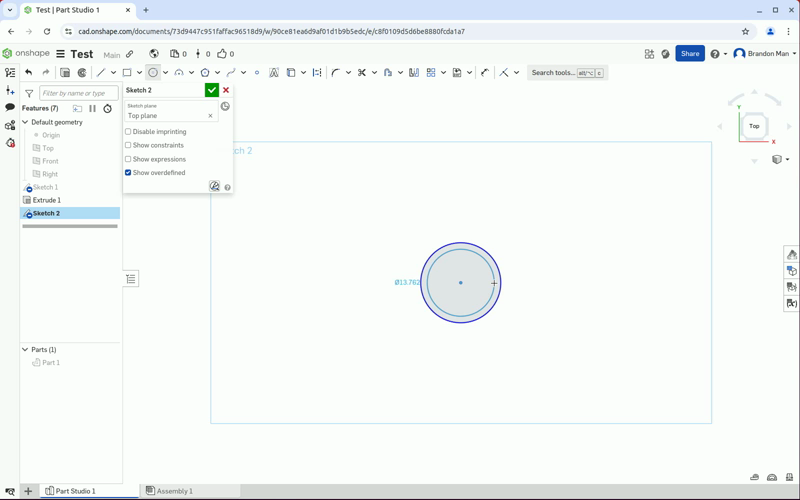
key(esc)
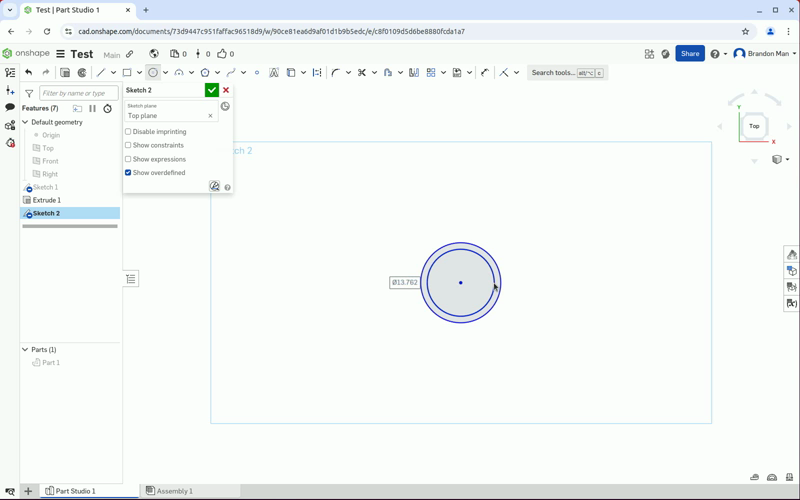
mouse_move(434, 259)
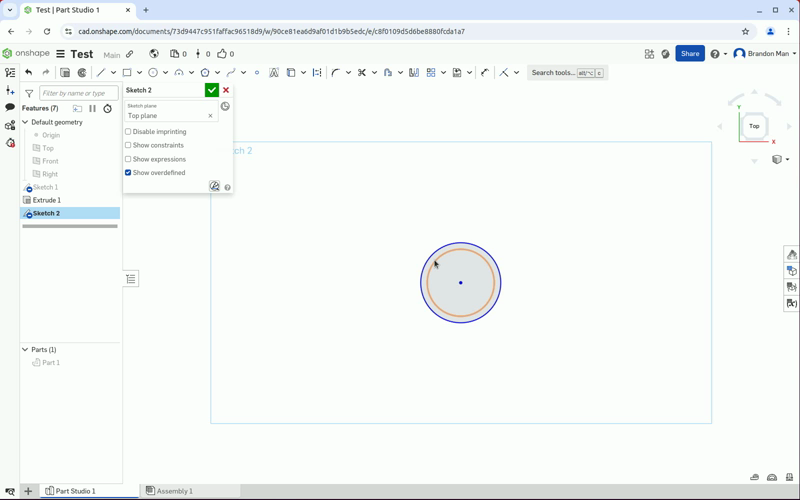
scroll(6)
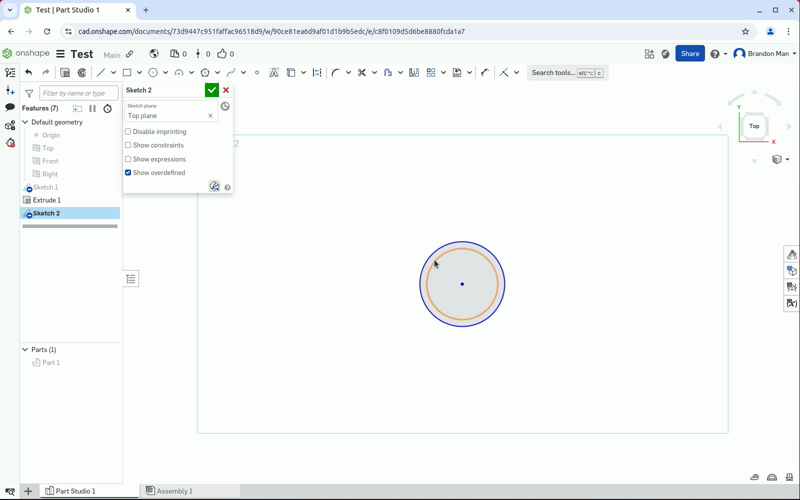
scroll(6)
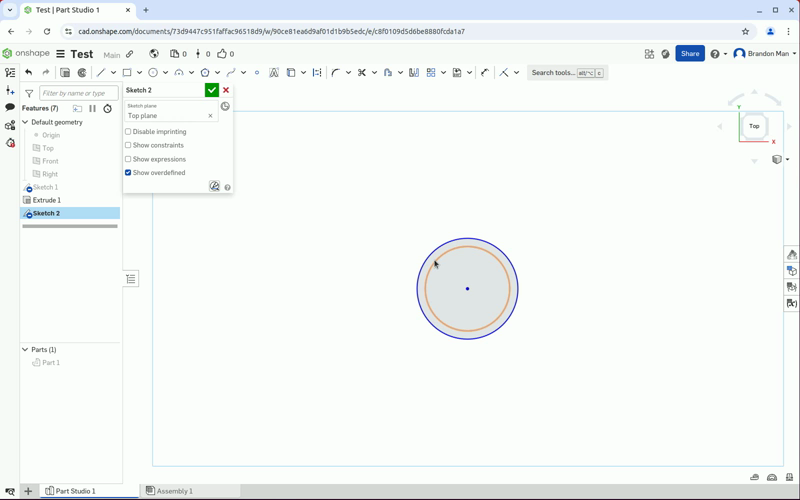
scroll(6)
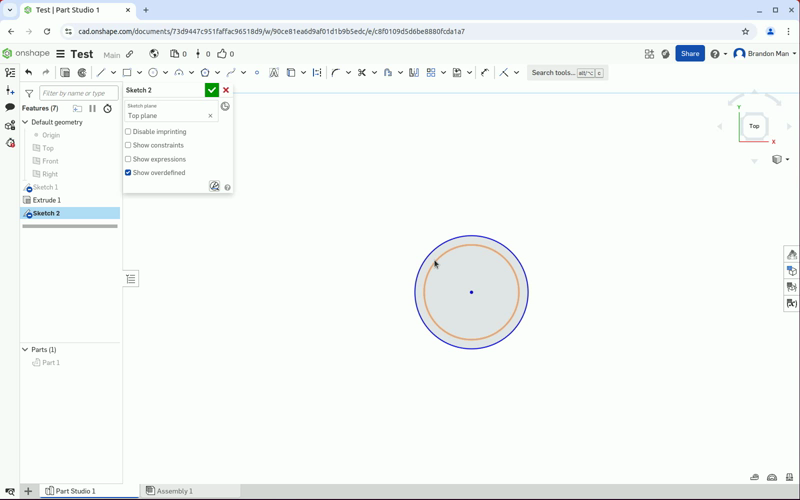
scroll(6)
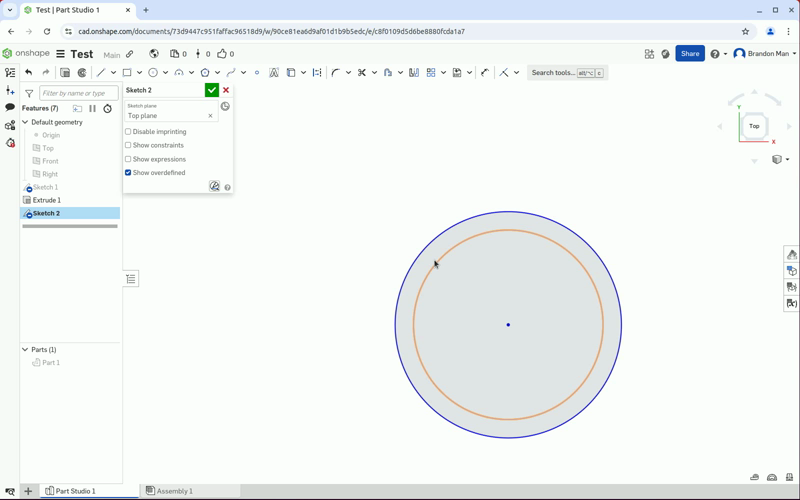
scroll(6)
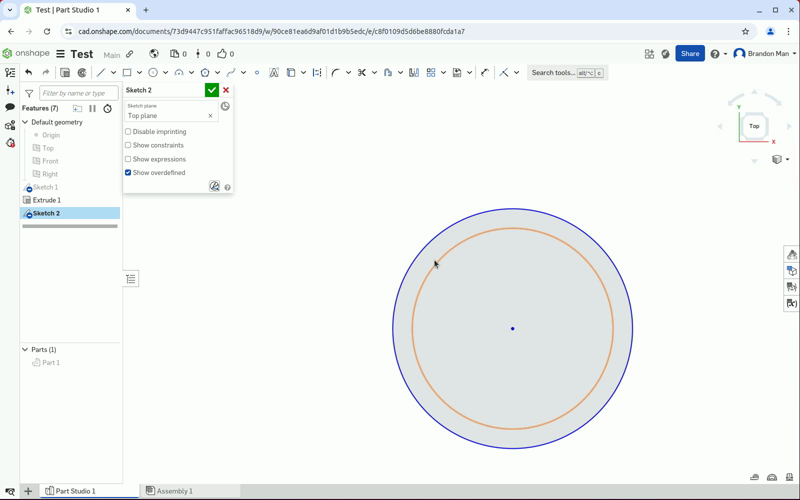
scroll(6)
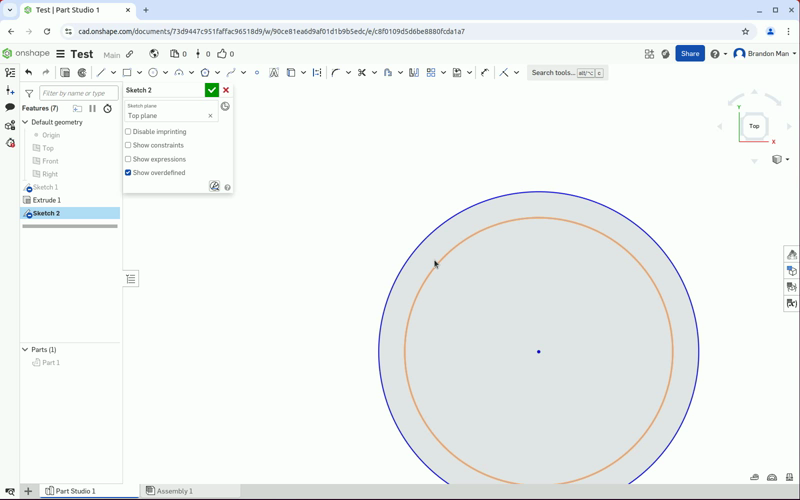
scroll(6)
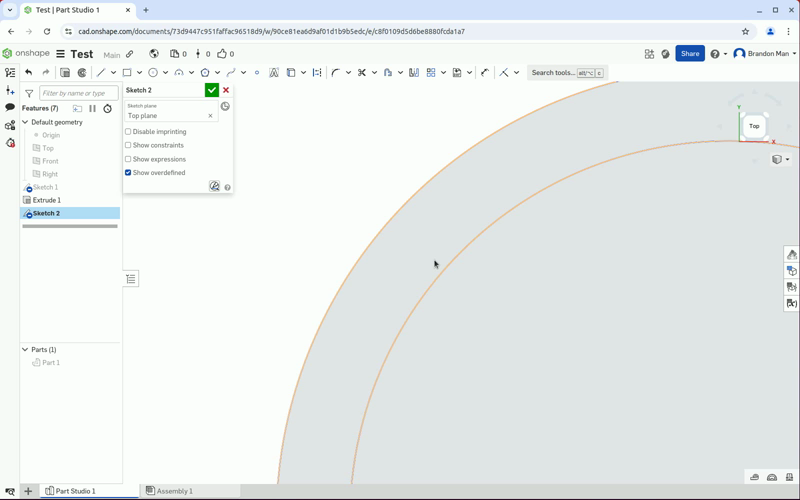
click(434, 259)
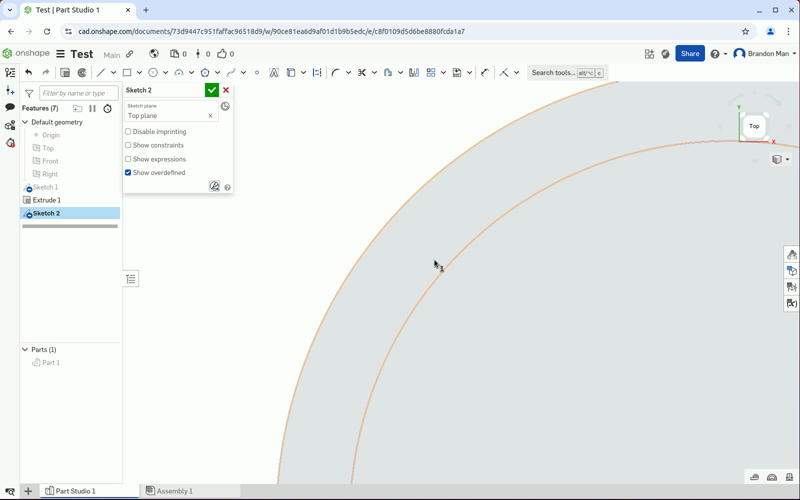
scroll(-6)
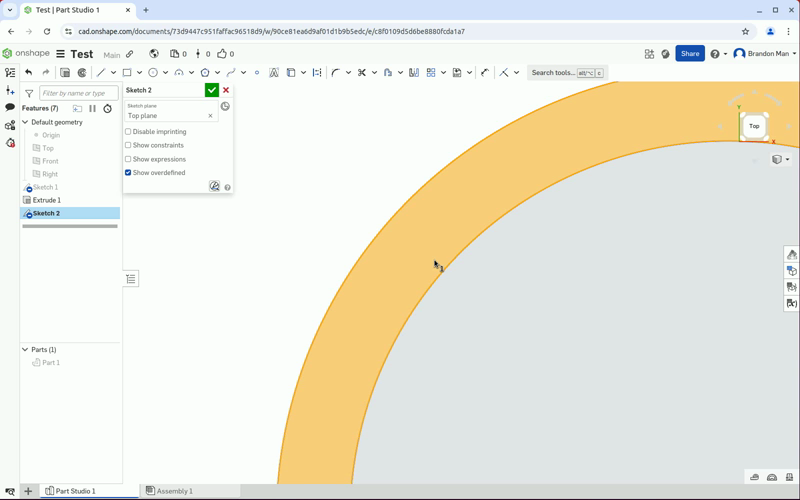
scroll(-6)
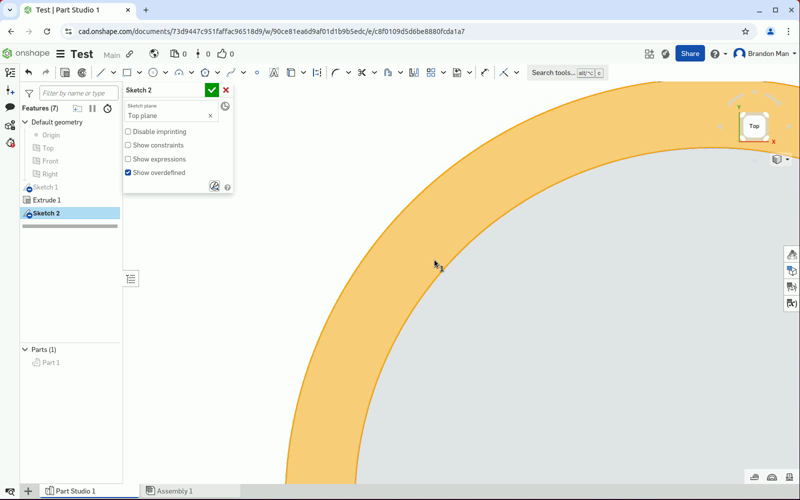
scroll(-6)
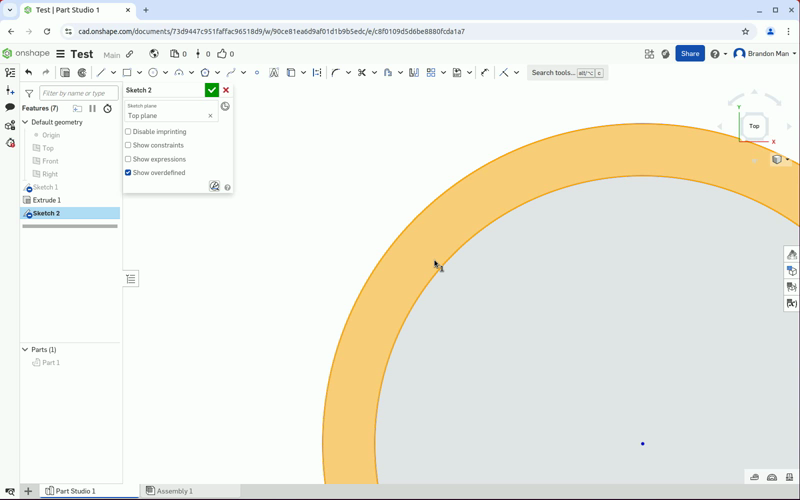
scroll(-6)
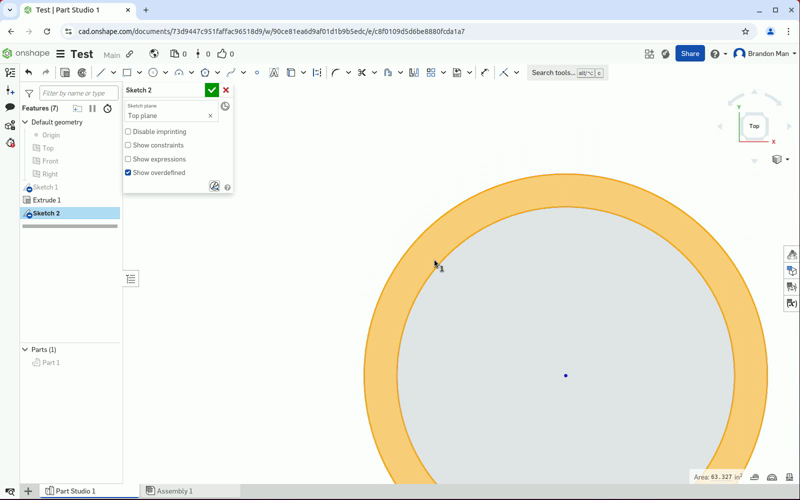
scroll(-6)
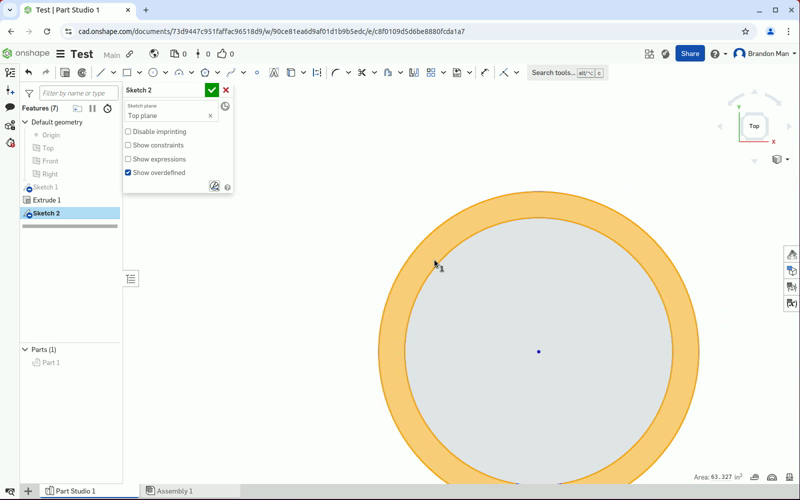
scroll(-6)
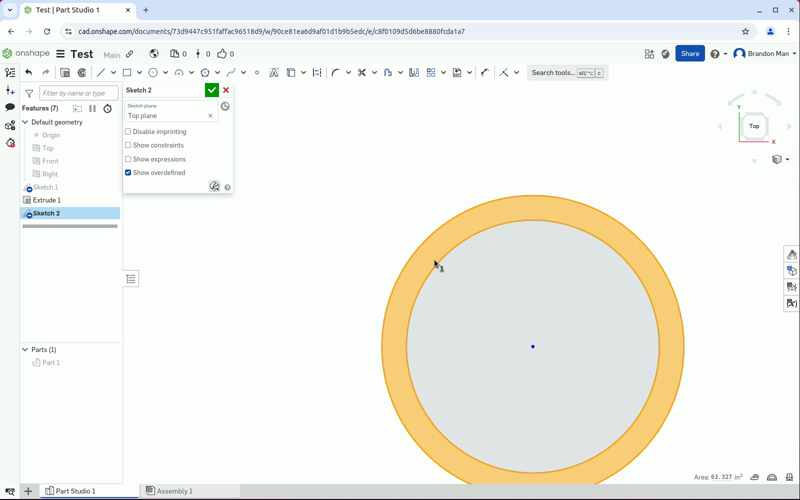
scroll(-6)
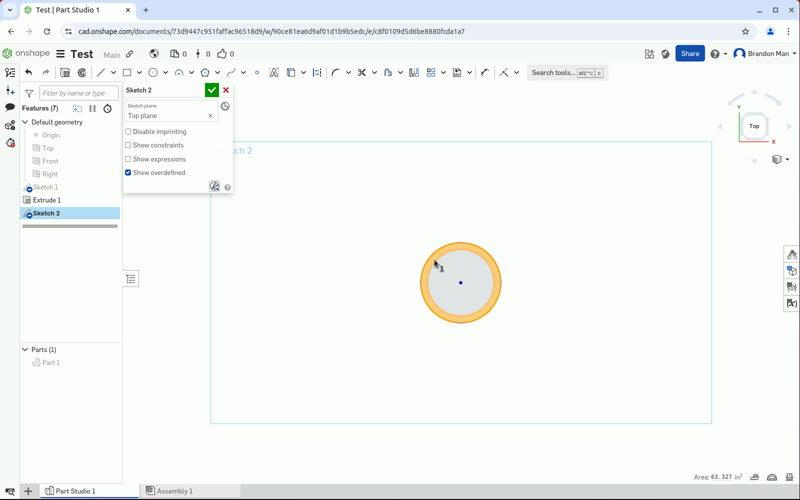
mouse_move(73, 352)
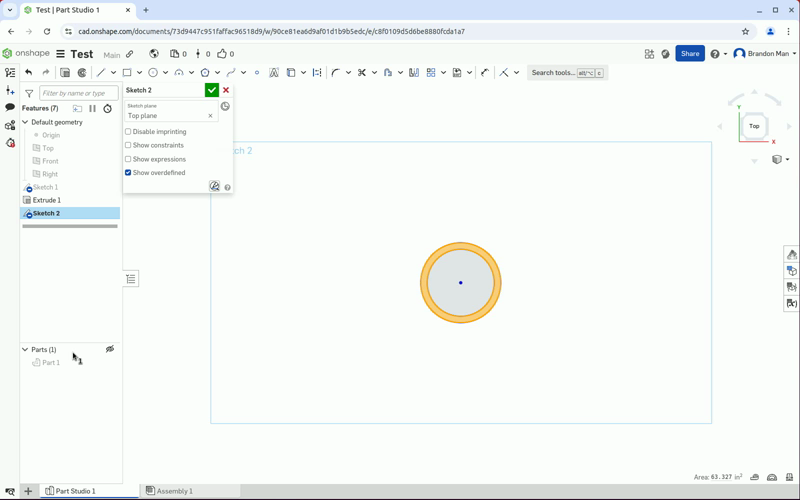
key(shift+y)
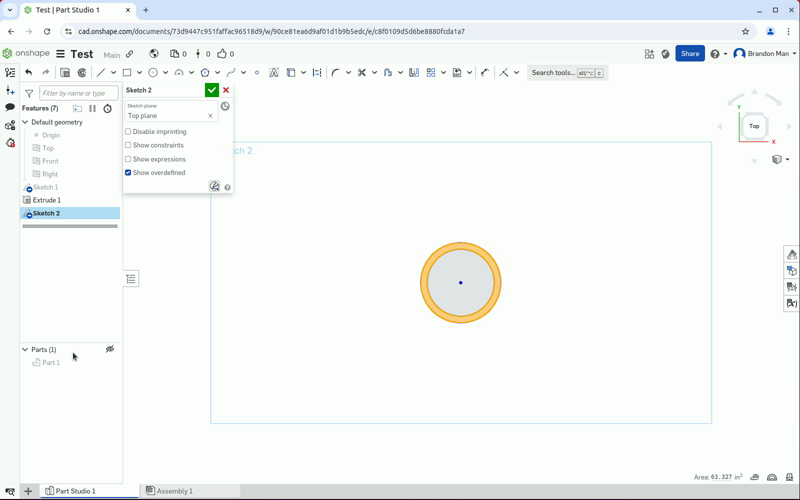
key(shift+e)
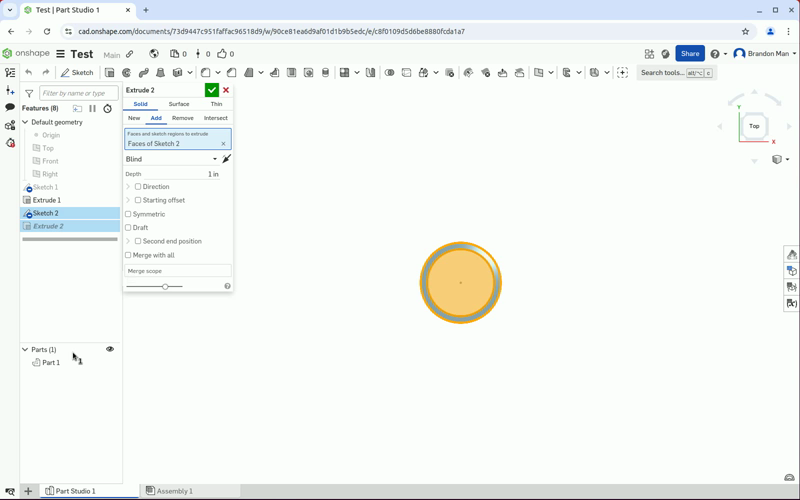
mouse_move(143, 106)
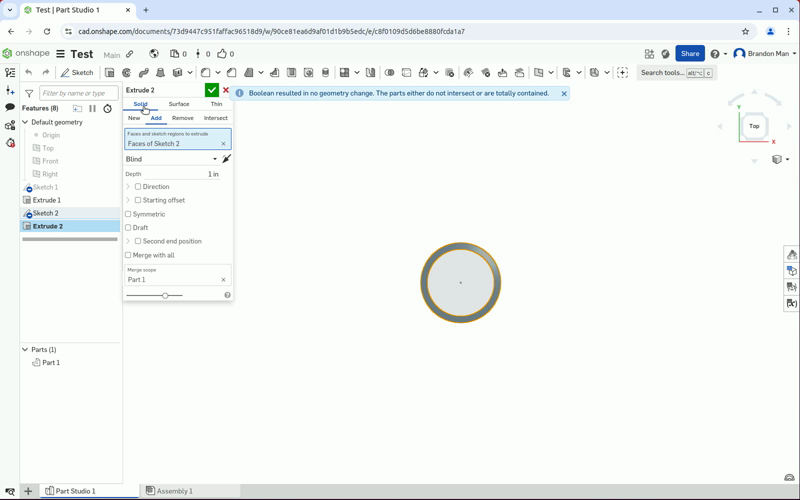
click(143, 106)
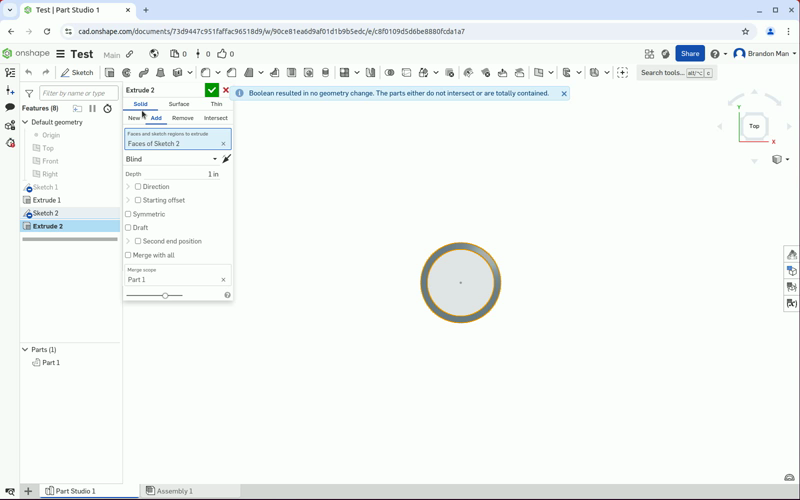
mouse_move(137, 120)
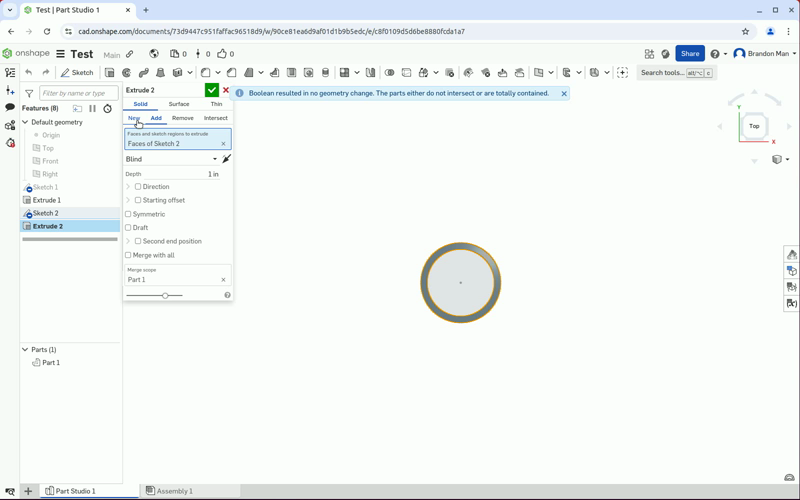
click(137, 120)
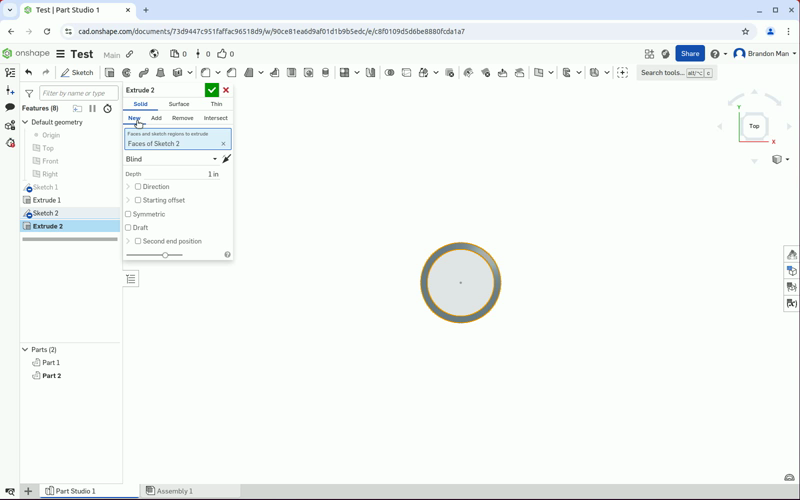
key(tab, 4)
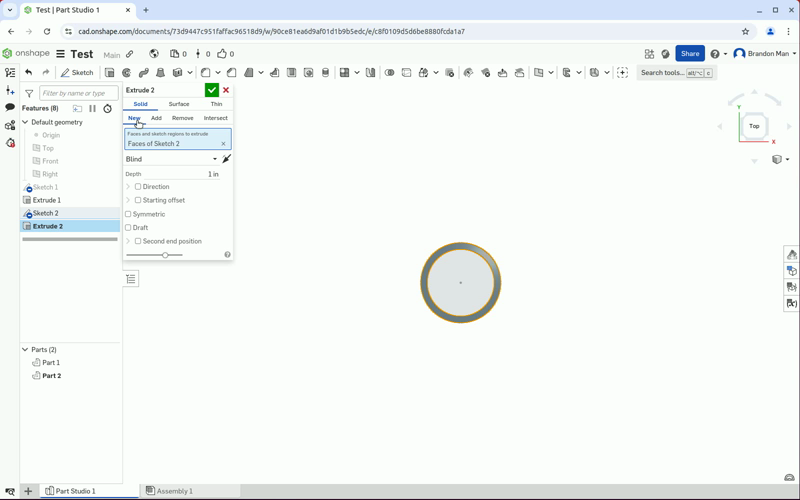
text(23.108)
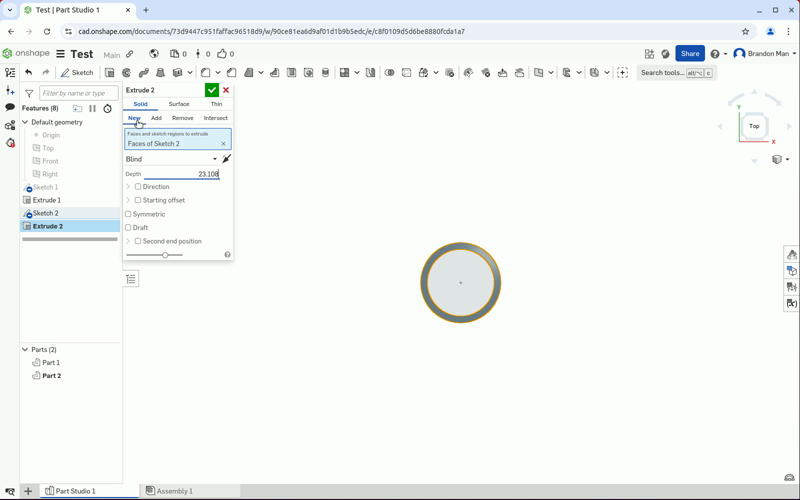
key(enter)
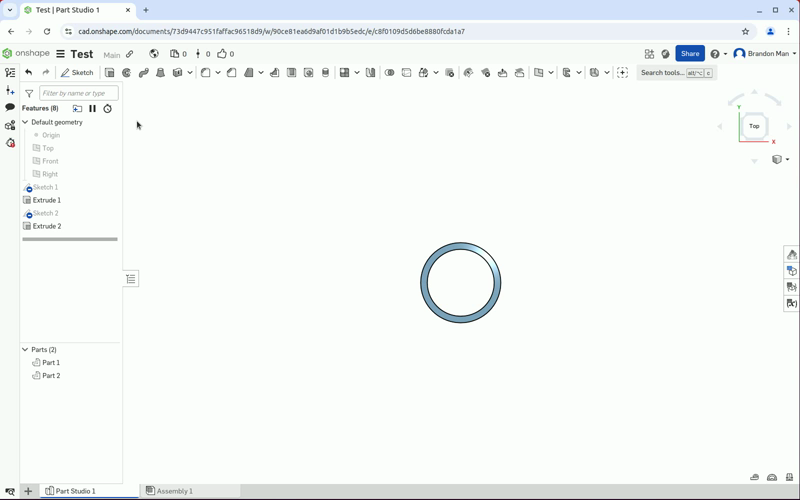
key(shift+h)
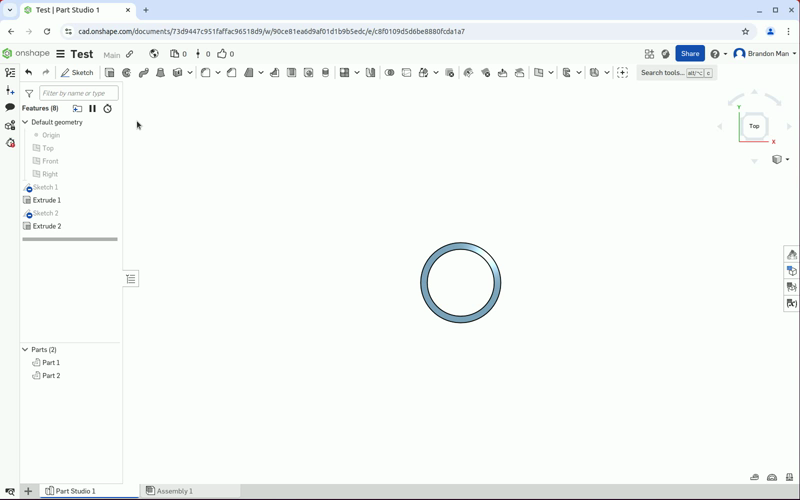
key(shift+h)
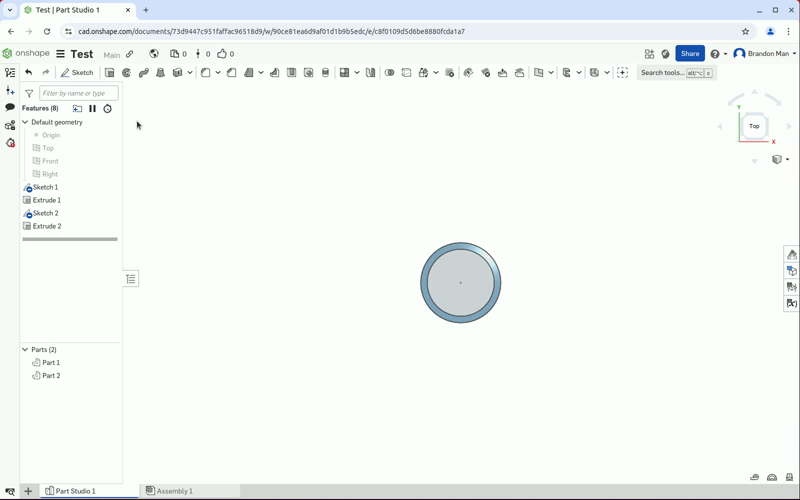
key(shift+7)
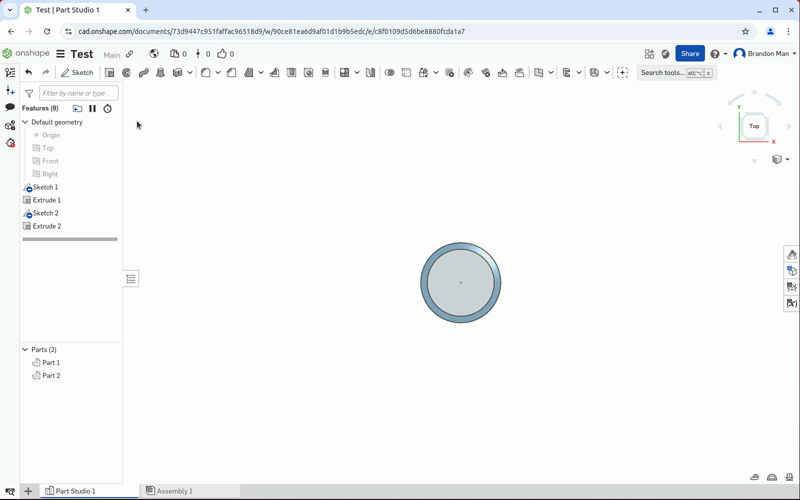
key(up, 3)
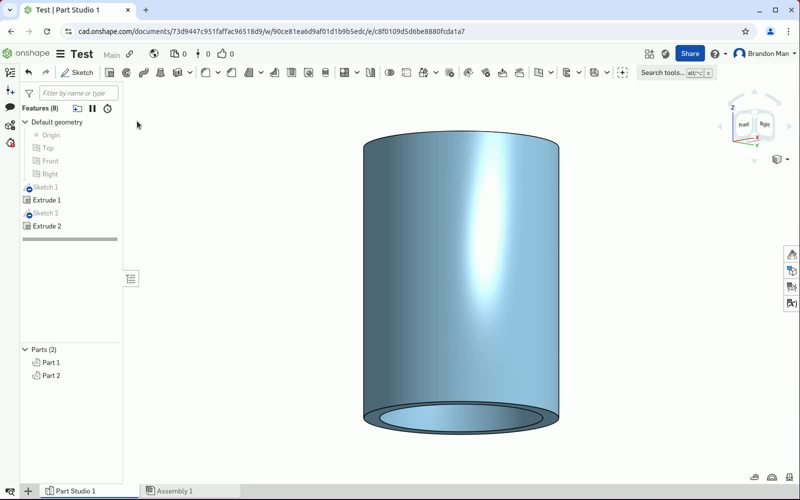
key(left, 3)
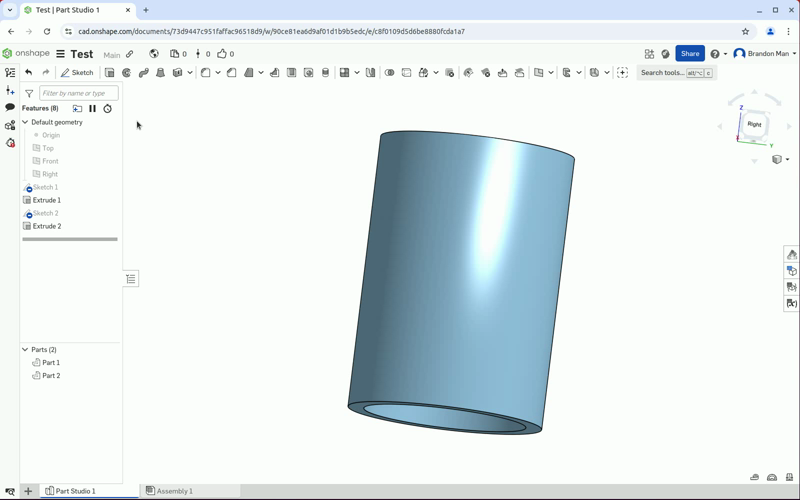
key(right, 3)
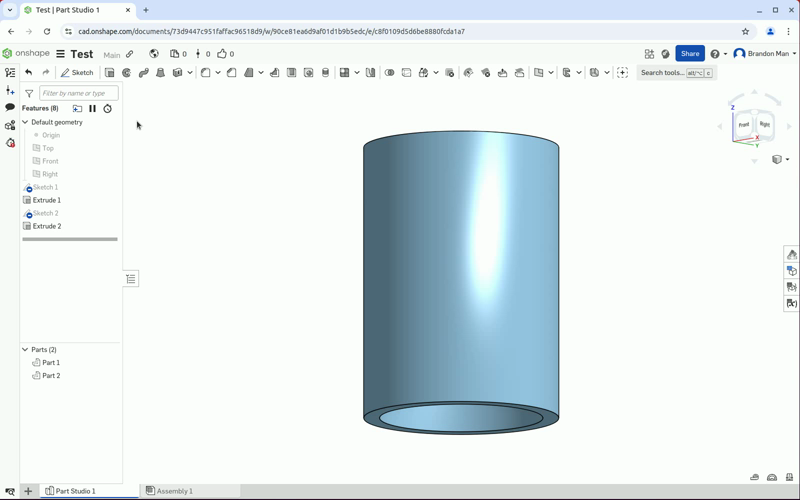
key(down, 3)
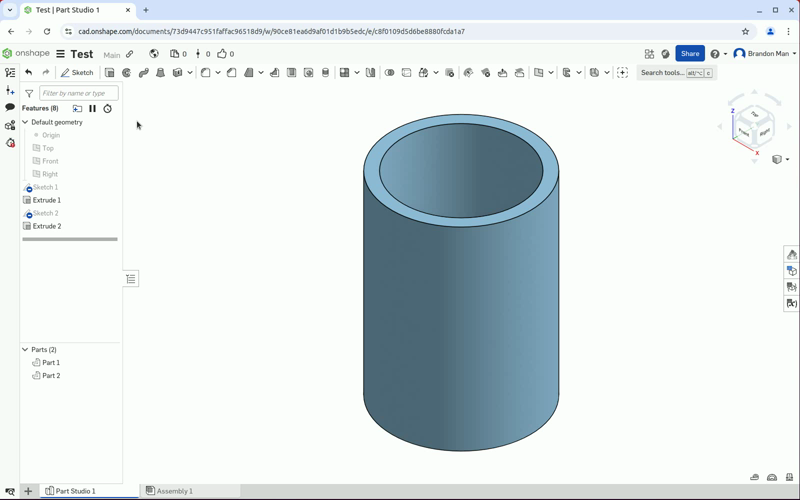
mouse_move(73, 189)
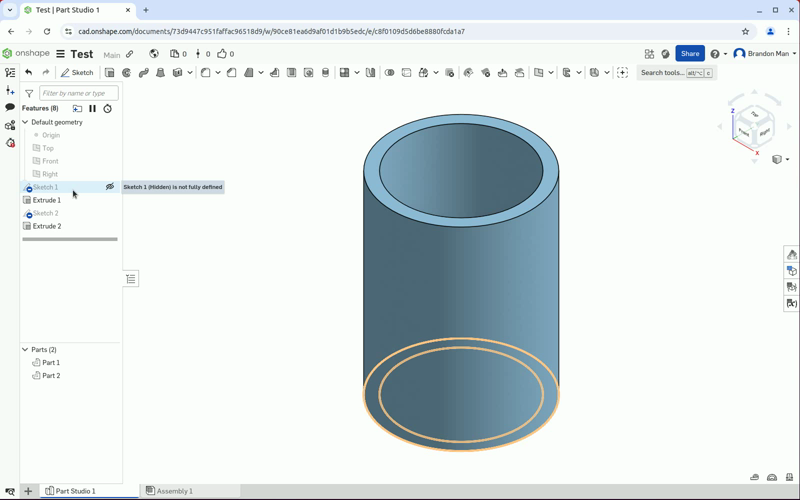
click(73, 189)